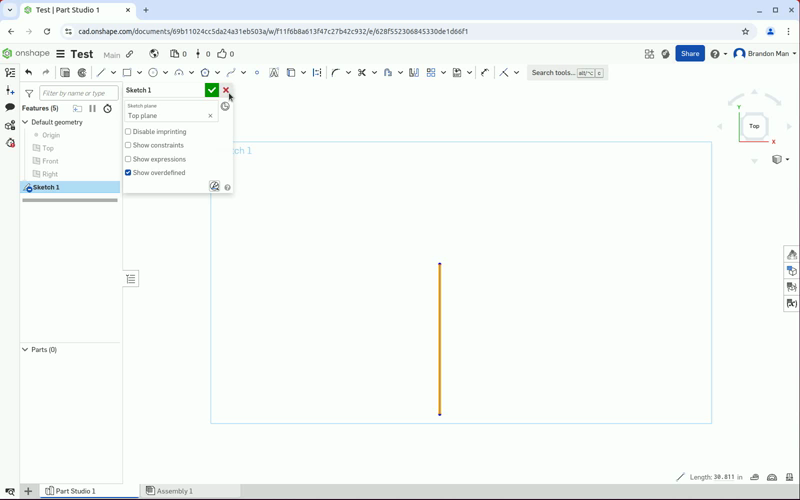
key(shift+h)
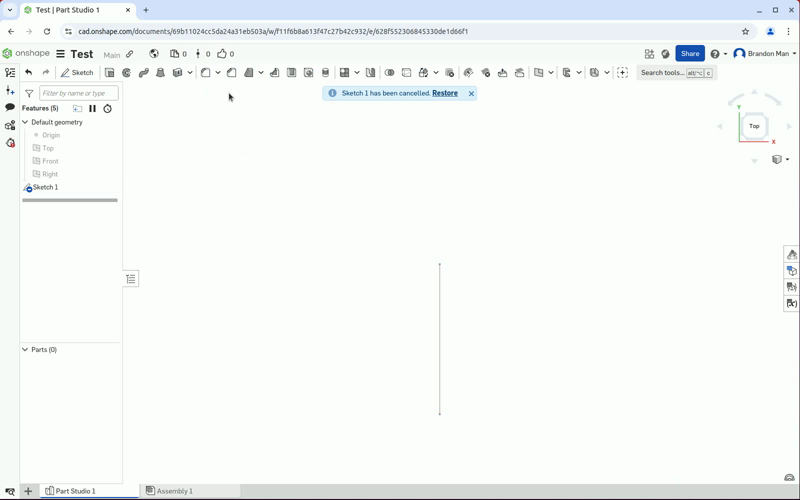
key(shift+s)
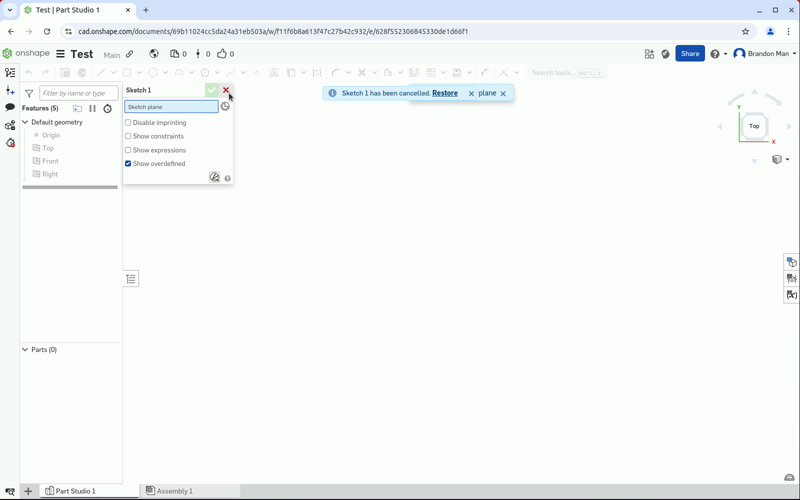
mouse_move(73, 150)
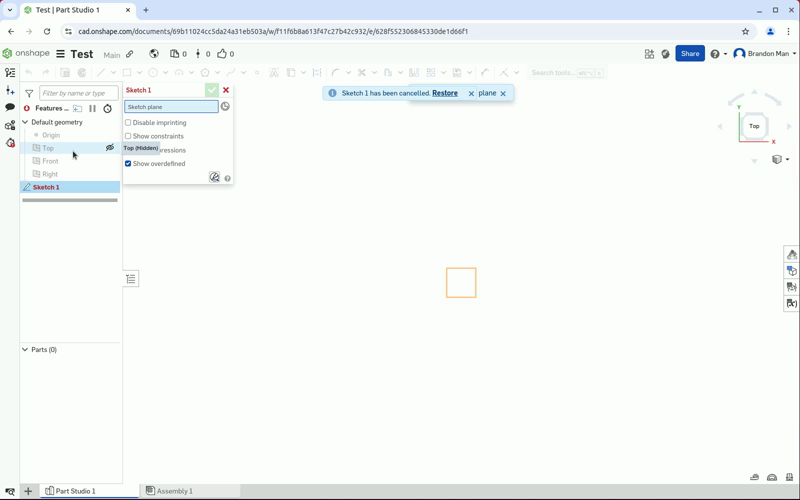
click(73, 150)
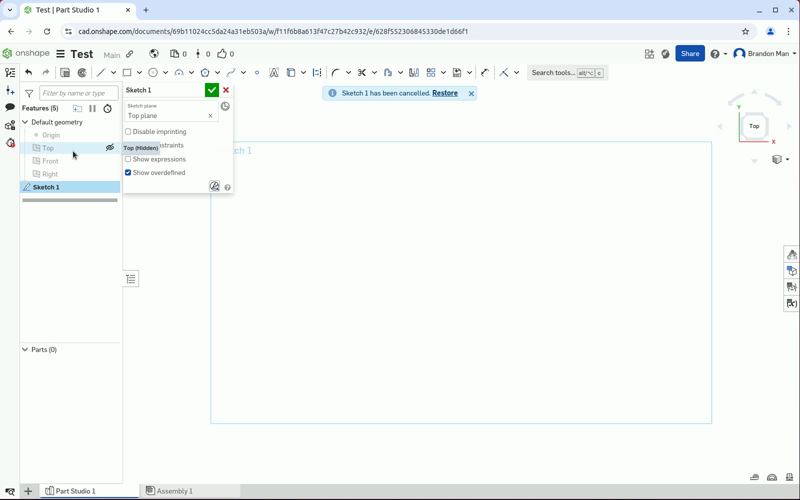
mouse_move(73, 352)
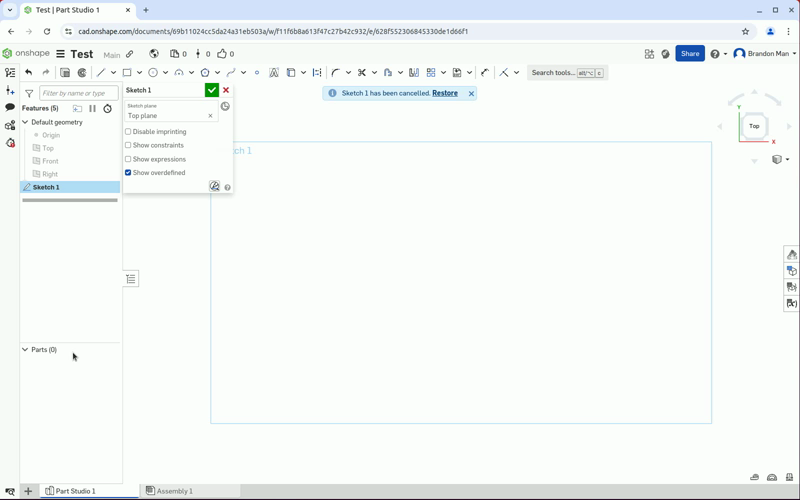
key(y)
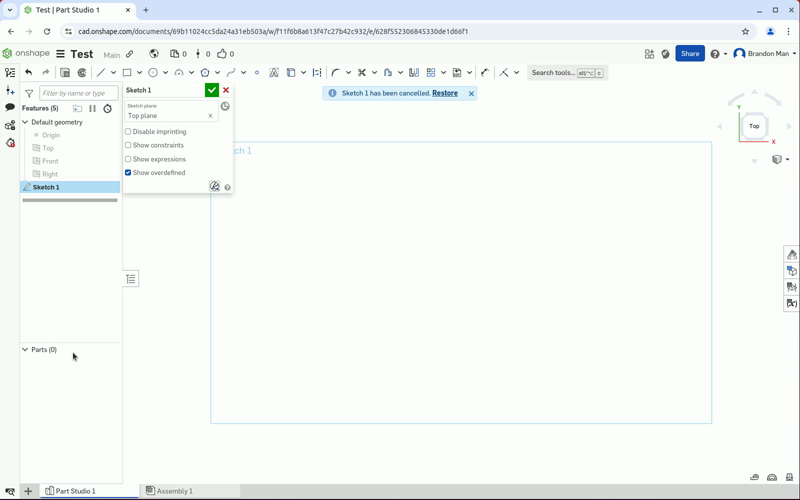
key(l)
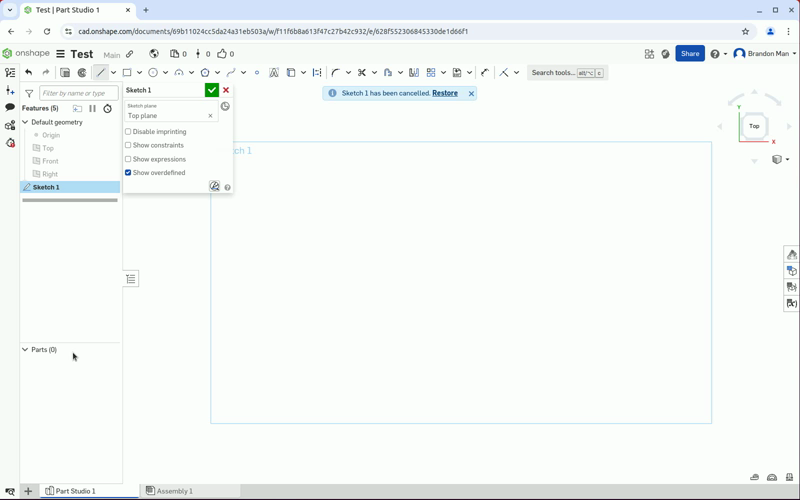
key_down(shift)
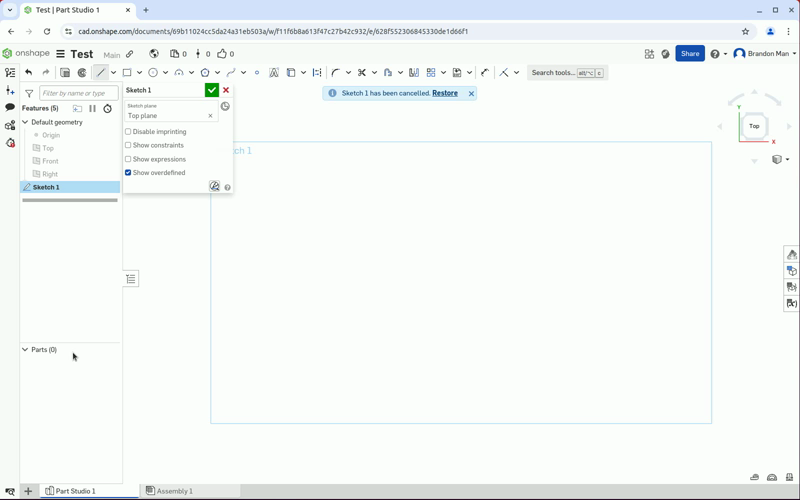
mouse_move(351, 395)
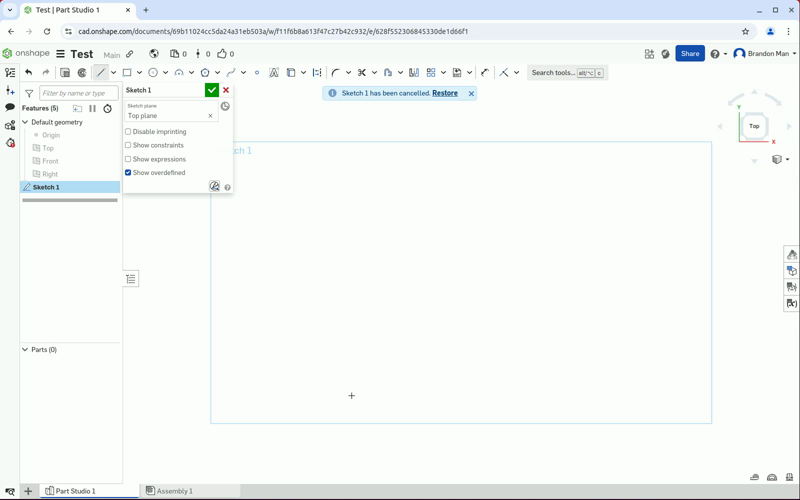
click(351, 395)
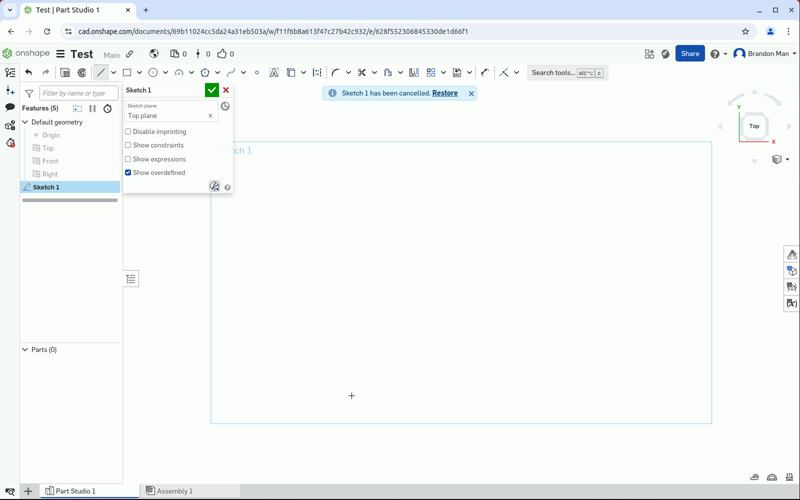
key_up(shift)
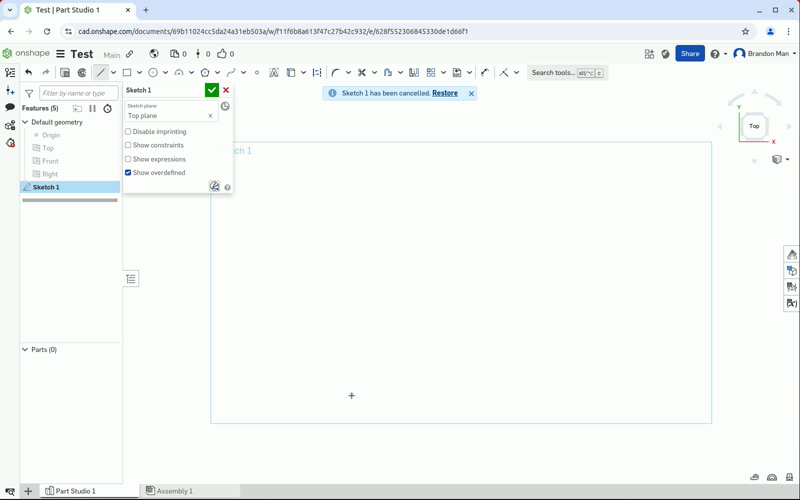
key_down(shift)
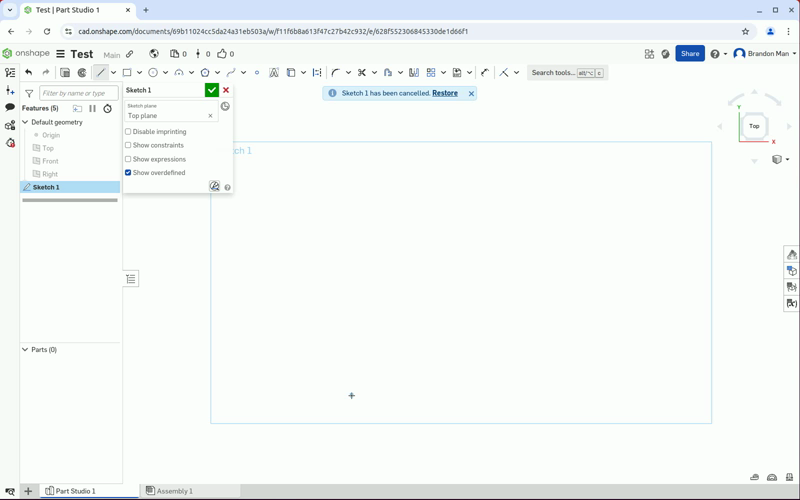
mouse_move(568, 395)
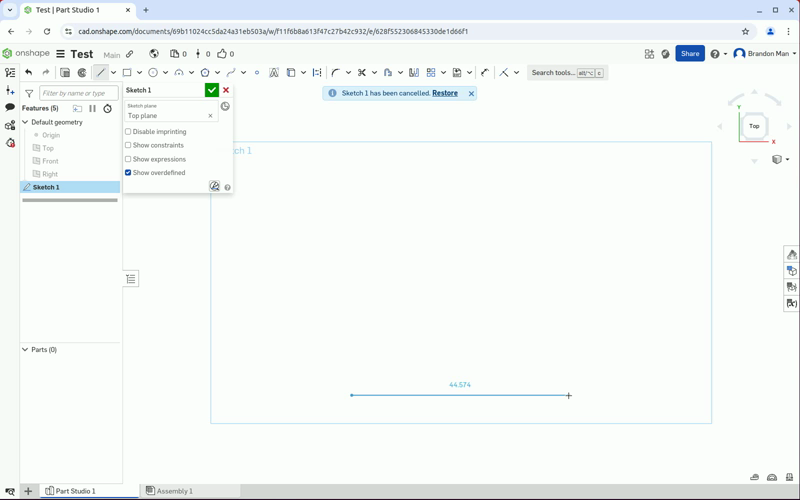
click(568, 395)
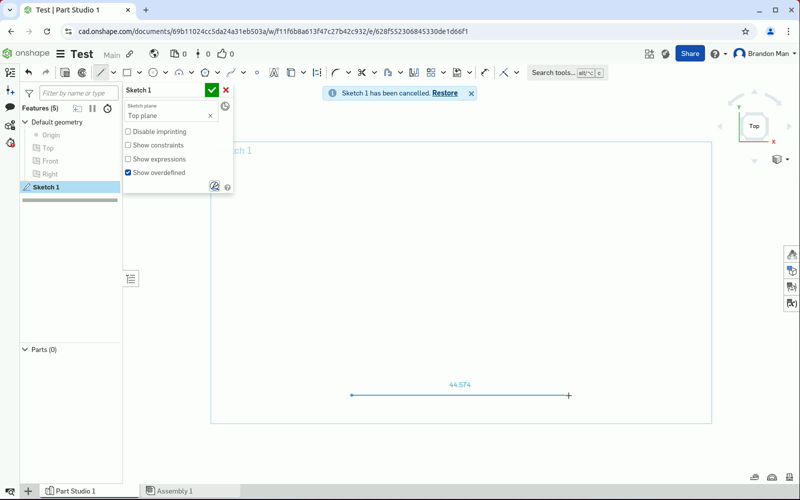
key_up(shift)
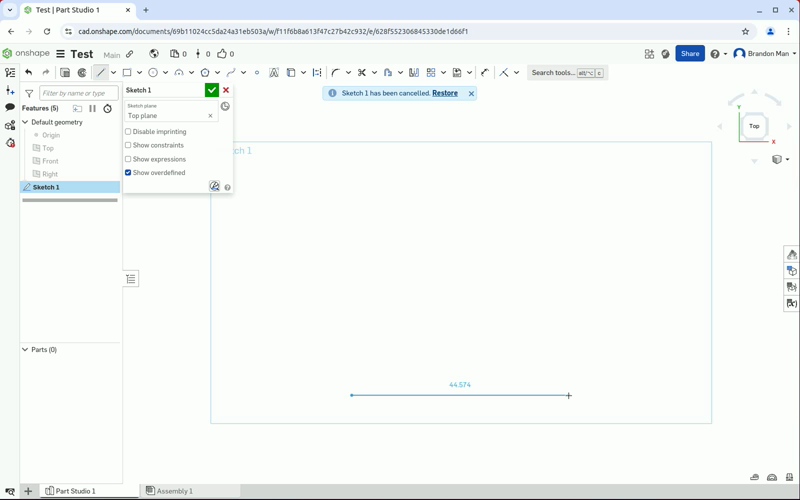
key_down(shift)
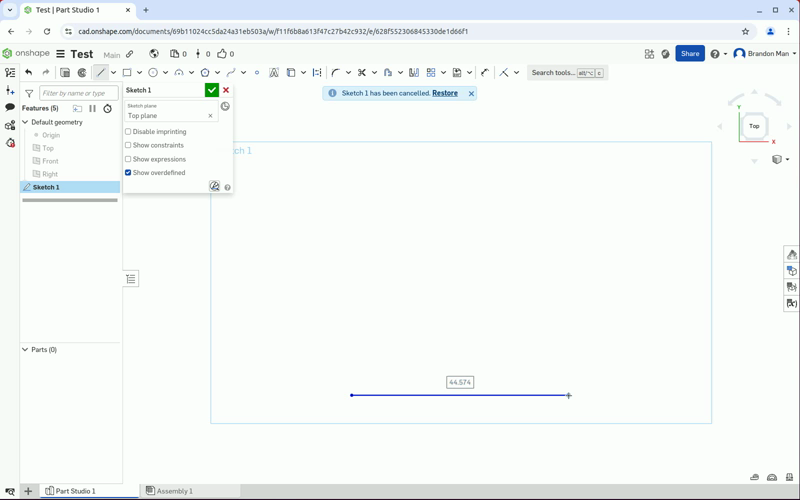
mouse_move(568, 171)
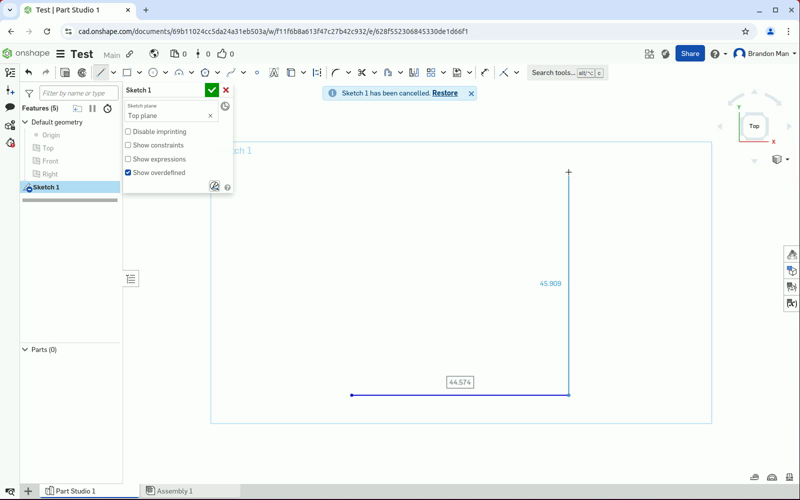
click(568, 171)
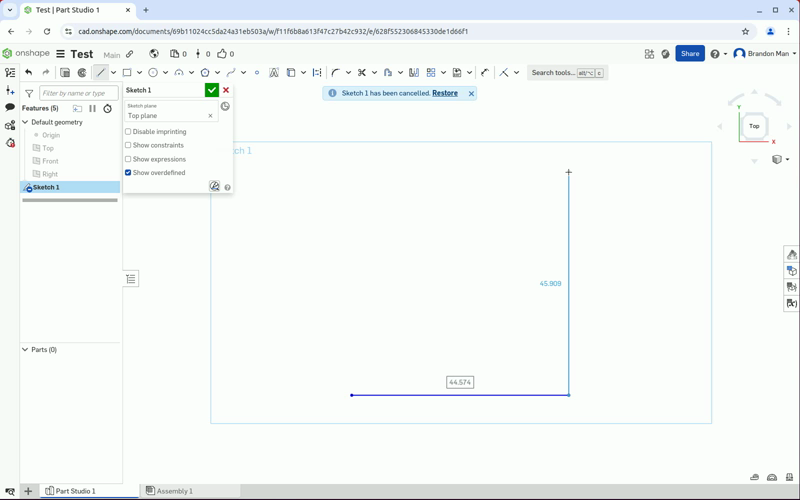
key_up(shift)
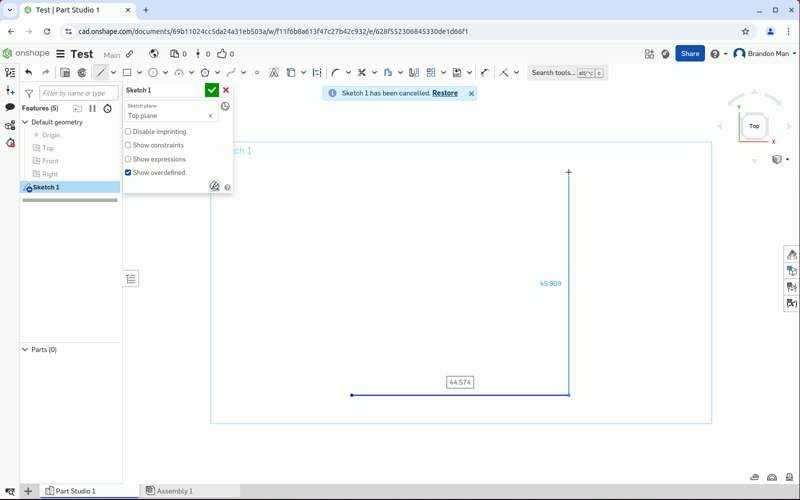
key_down(shift)
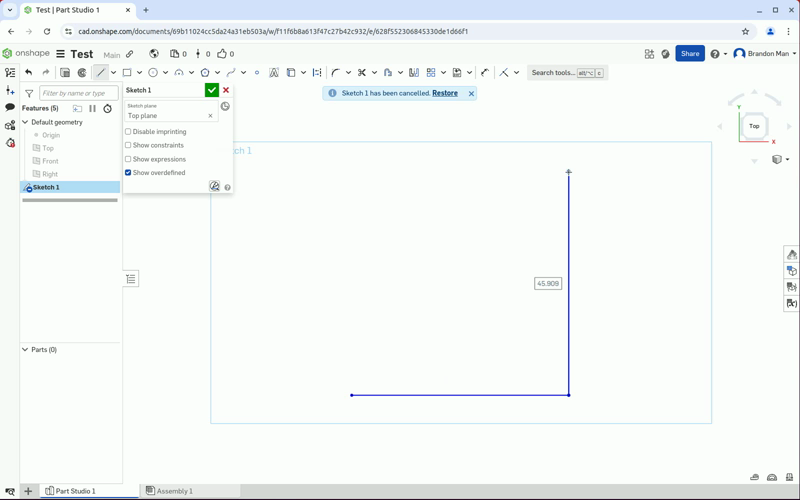
mouse_move(351, 171)
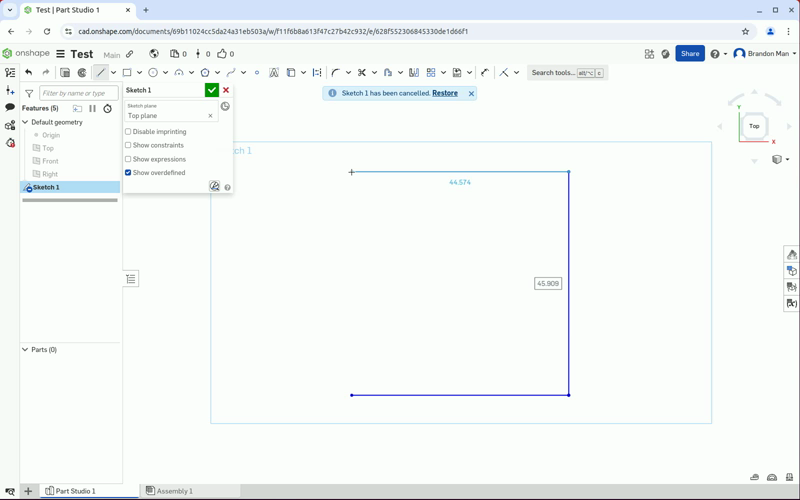
click(351, 171)
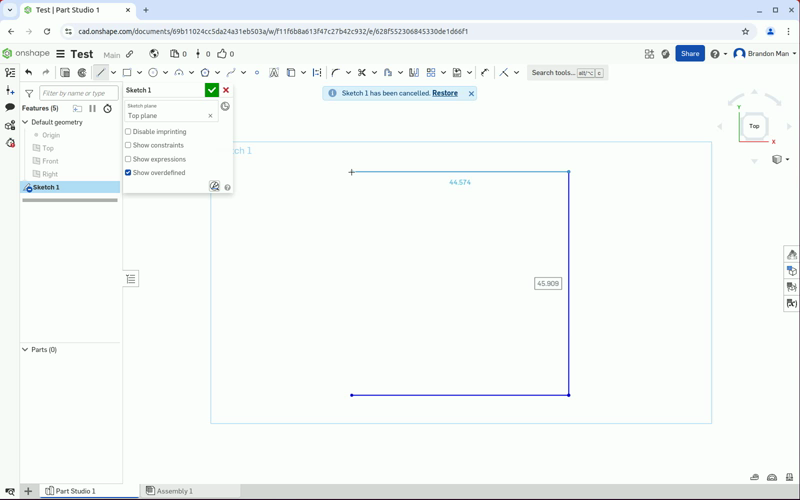
key_up(shift)
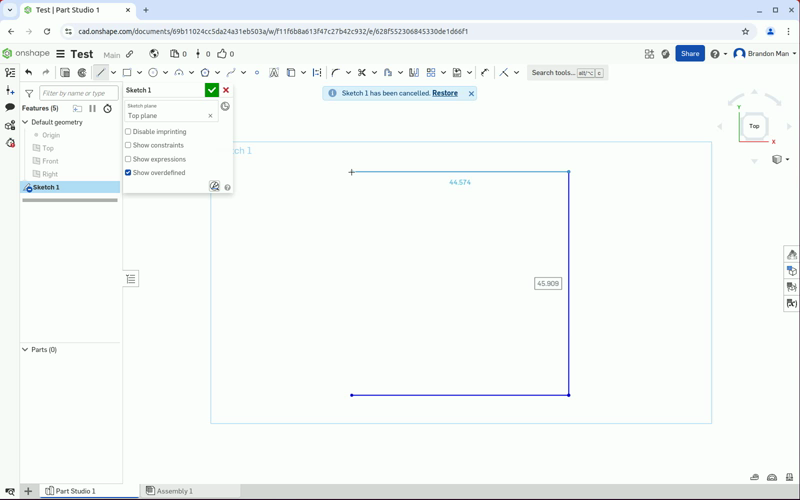
key_down(shift)
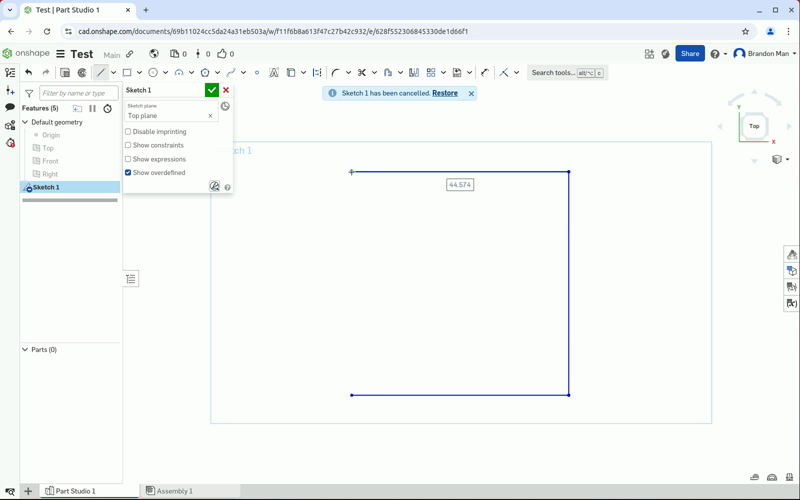
mouse_move(351, 395)
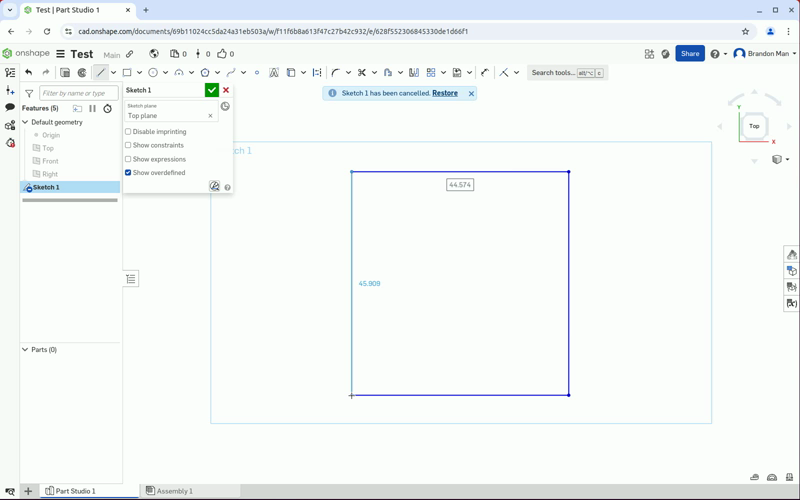
key_up(shift)
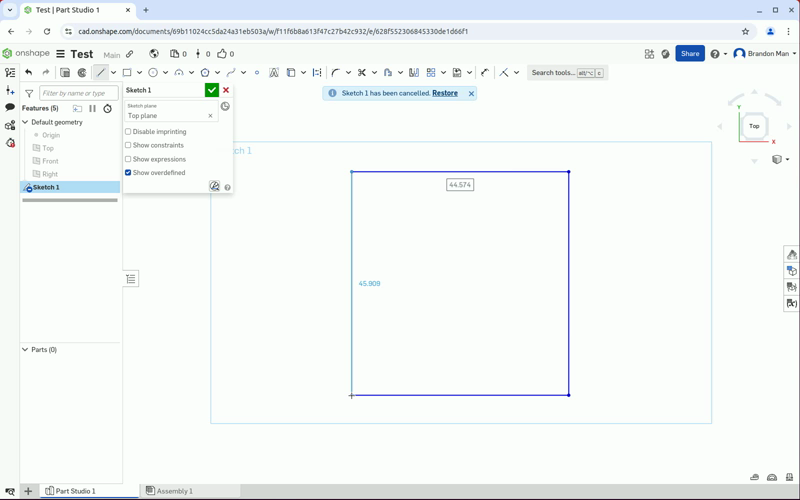
click(351, 395)
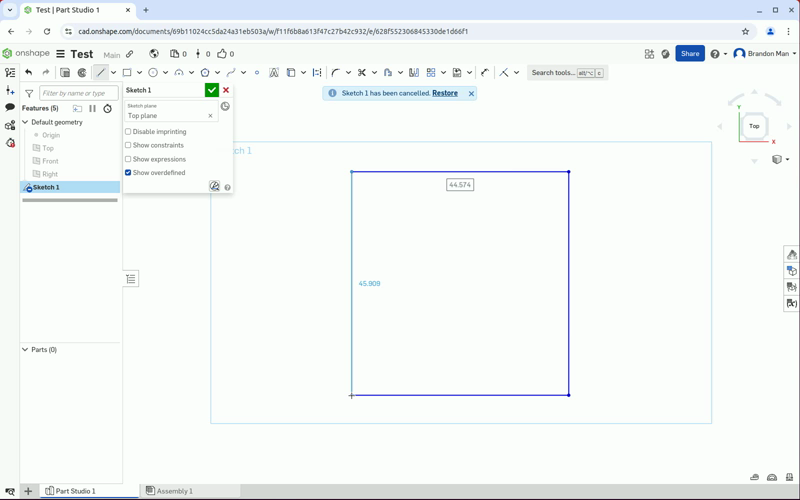
key(esc)
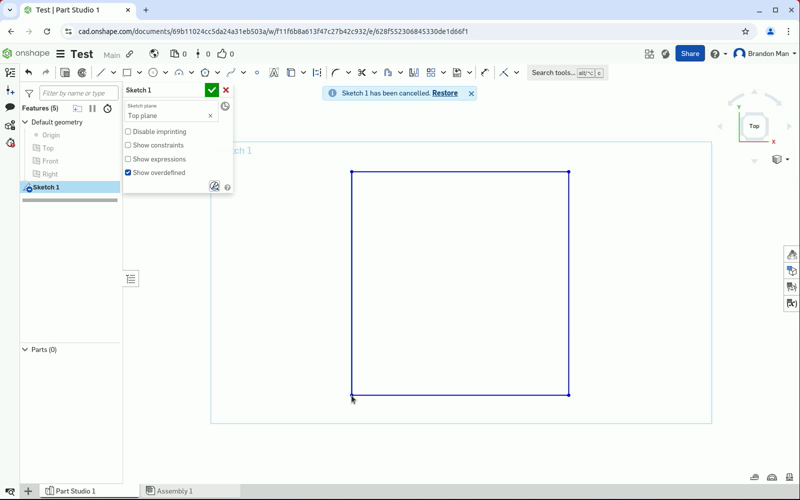
mouse_move(385, 247)
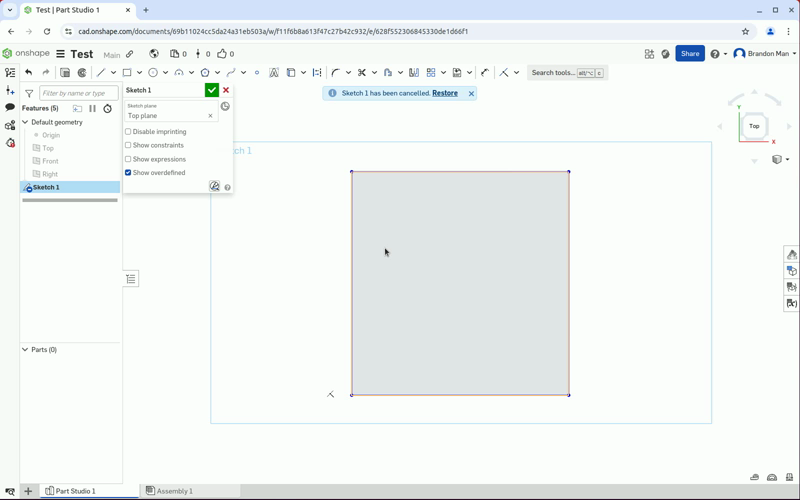
click(385, 247)
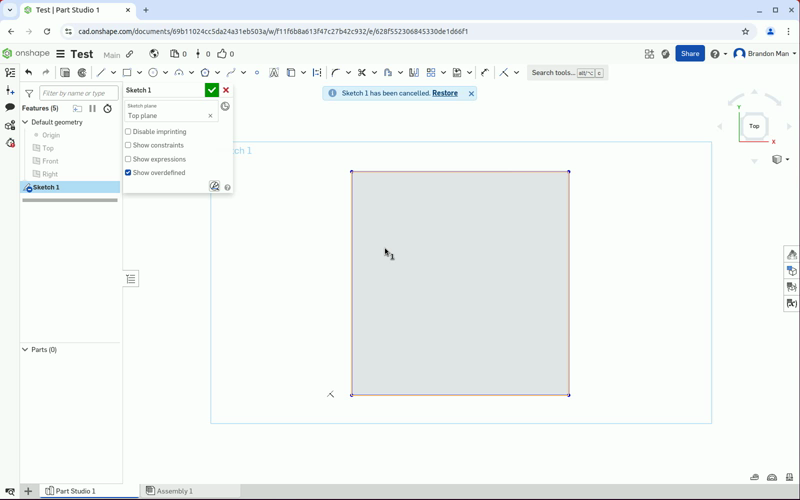
mouse_move(73, 352)
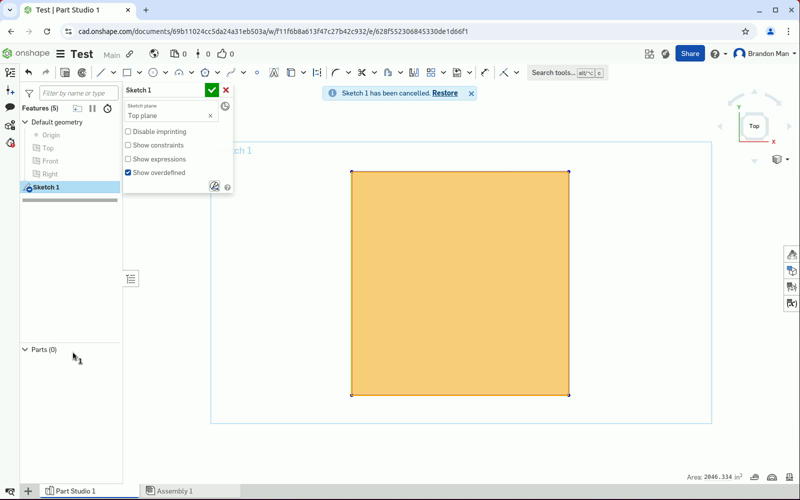
key(shift+y)
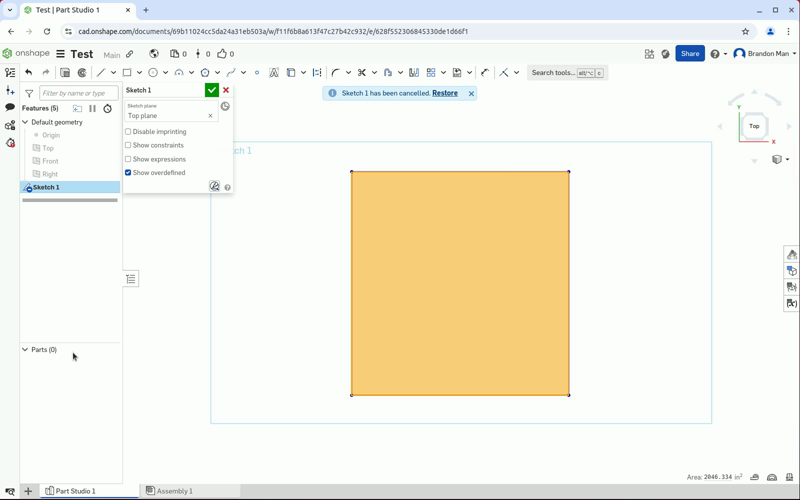
key(shift+e)
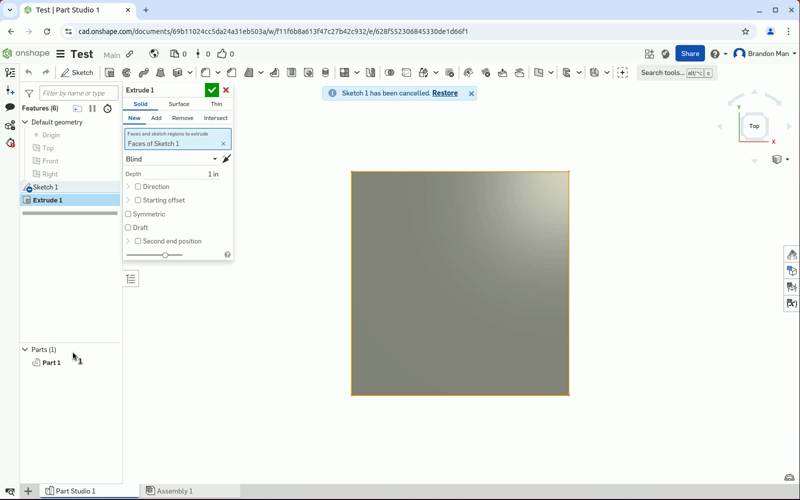
mouse_move(143, 106)
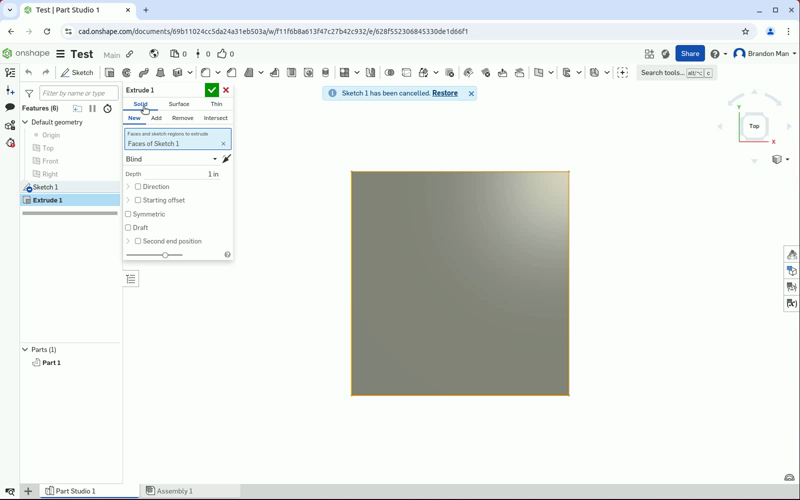
click(143, 106)
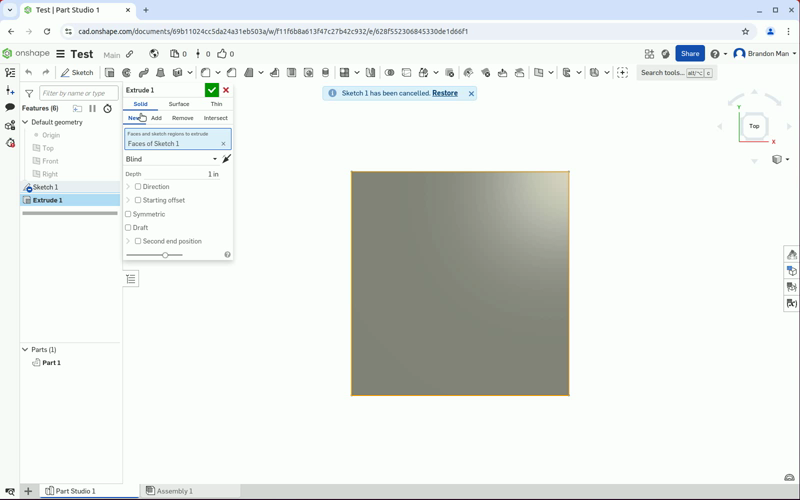
mouse_move(137, 120)
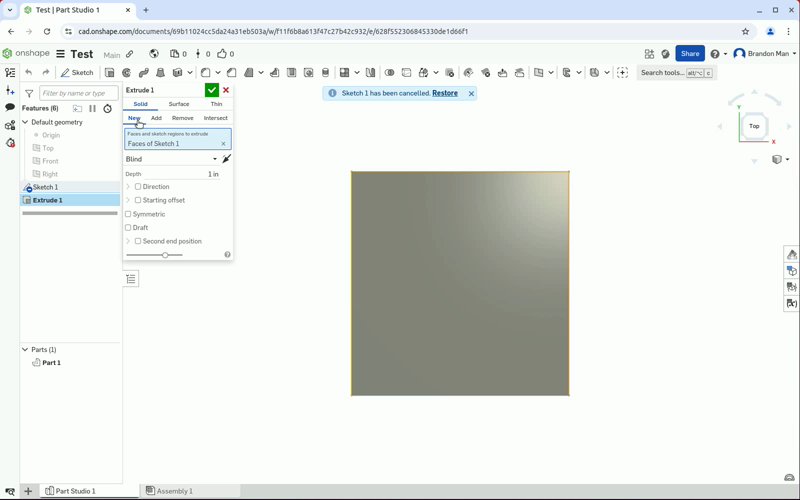
click(137, 120)
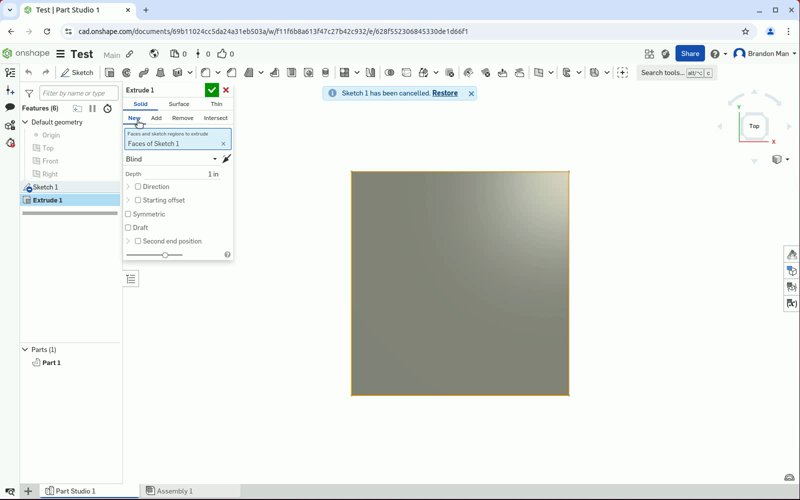
key(tab, 4)
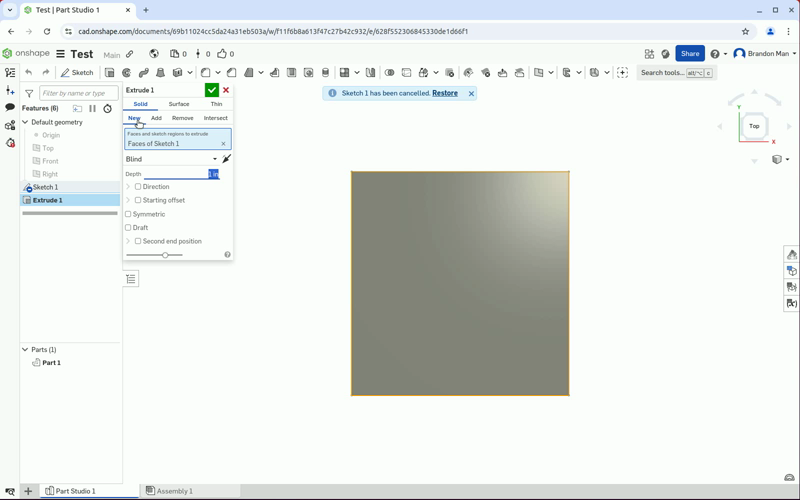
text(4.574)
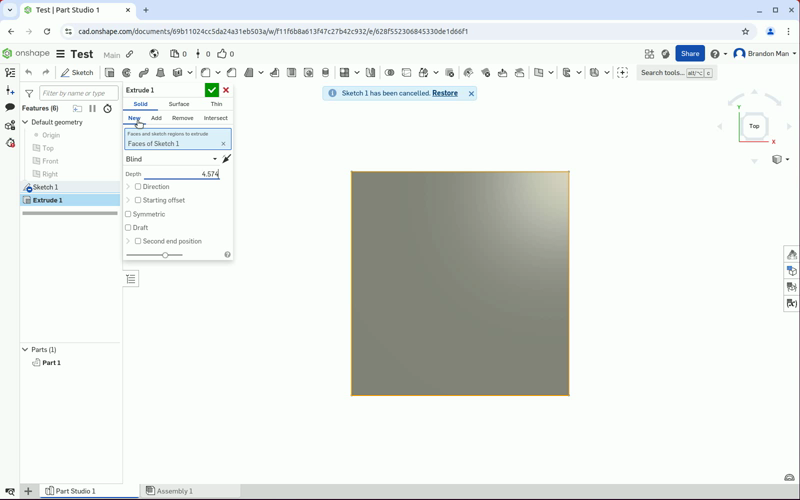
key(enter)
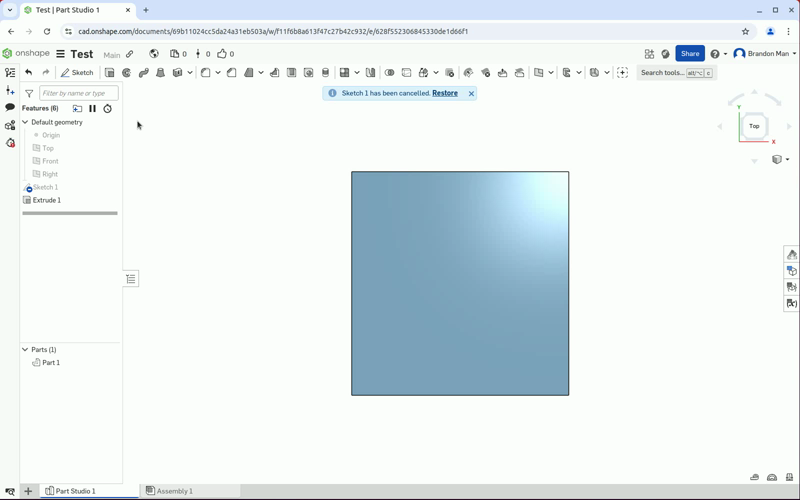
key(shift+h)
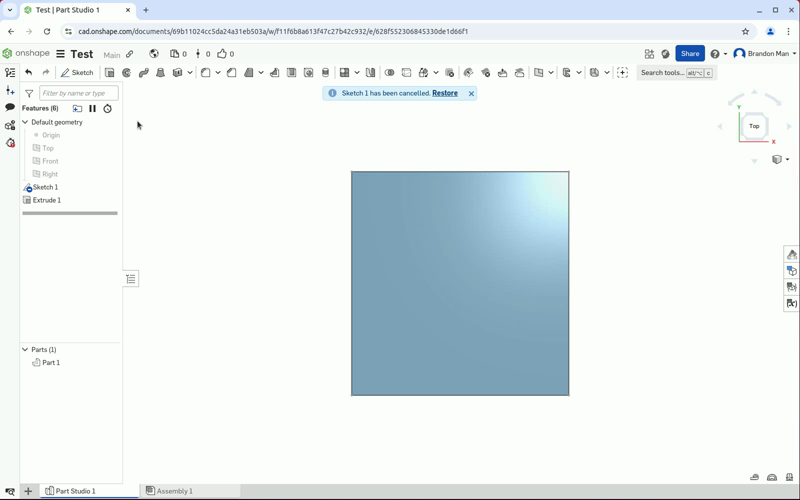
key(shift+h)
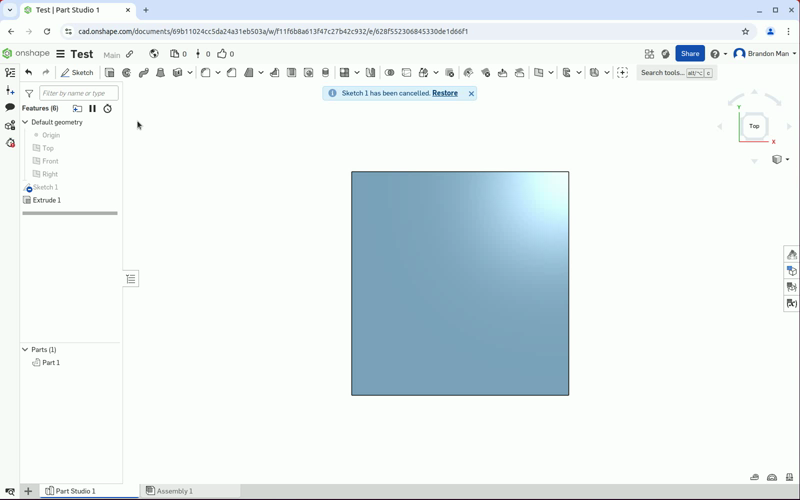
mouse_move(73, 189)
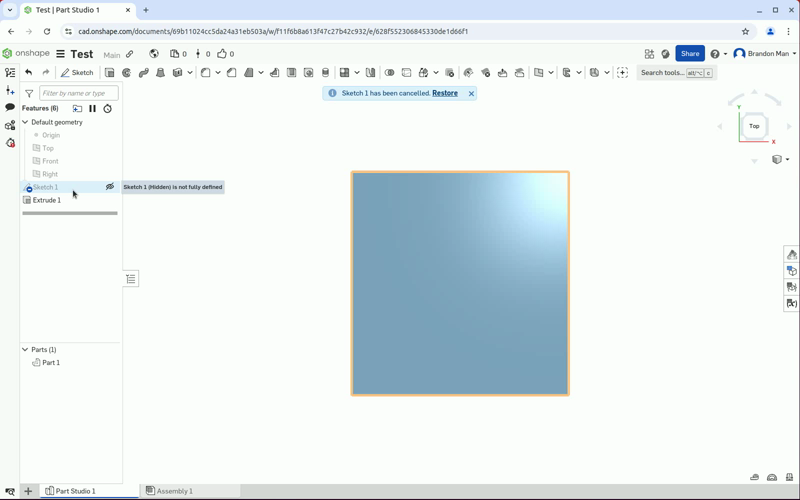
click(73, 189)
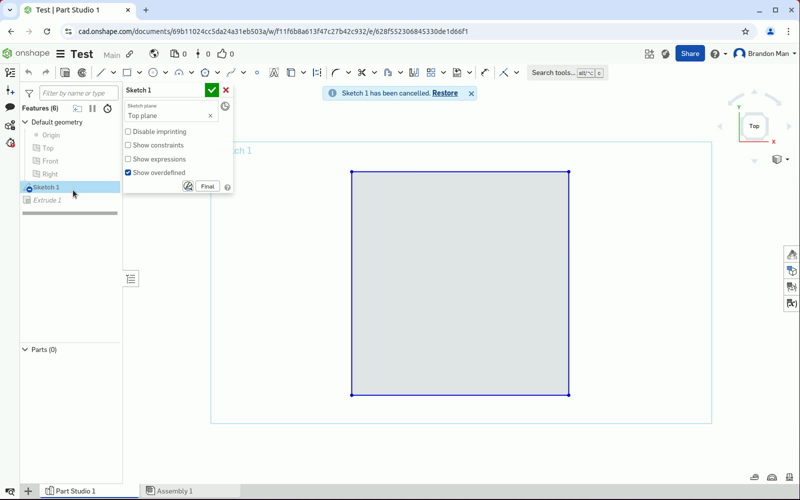
mouse_move(229, 92)
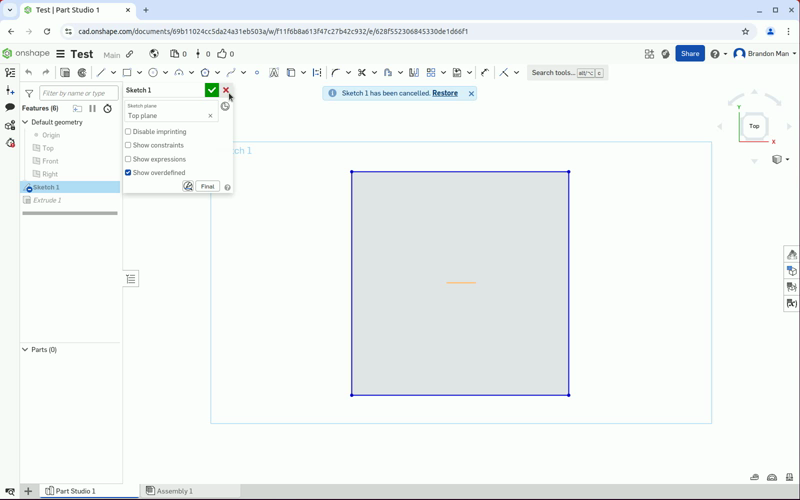
click(229, 92)
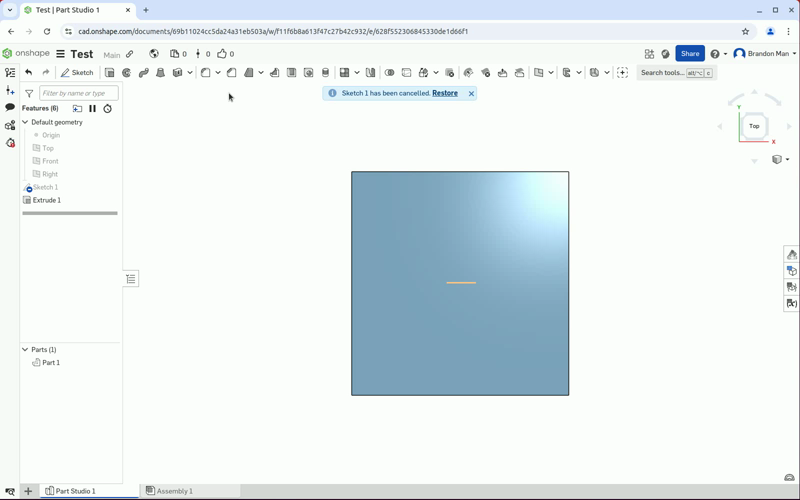
mouse_move(541, 75)
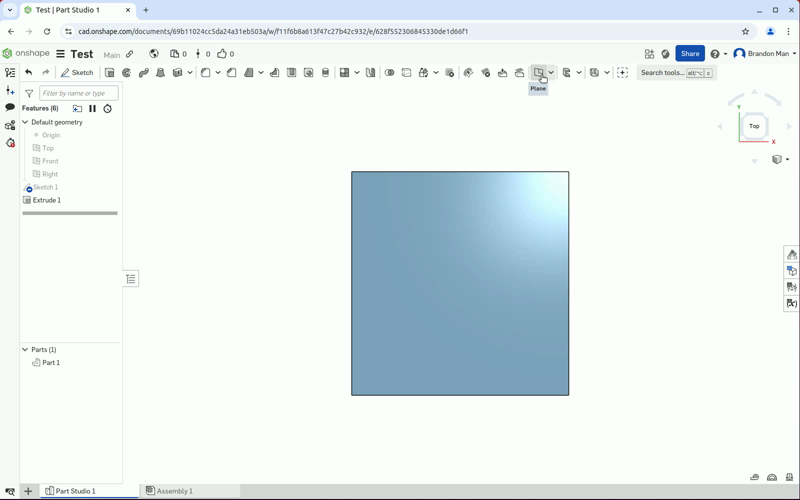
click(541, 75)
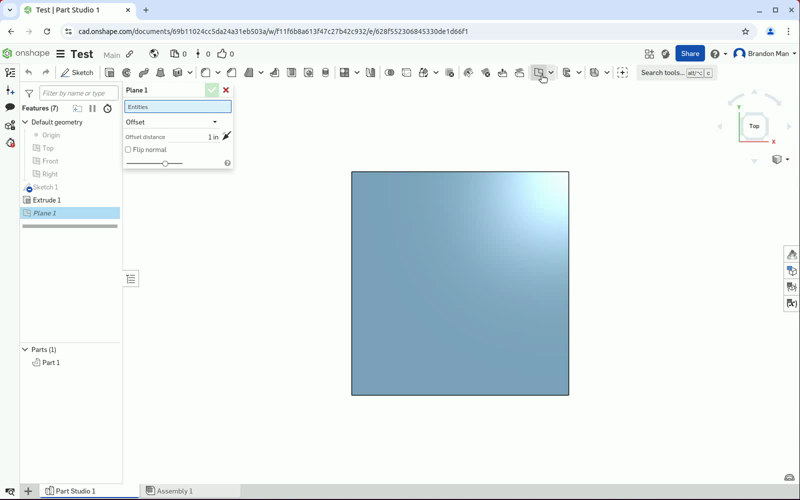
mouse_move(73, 150)
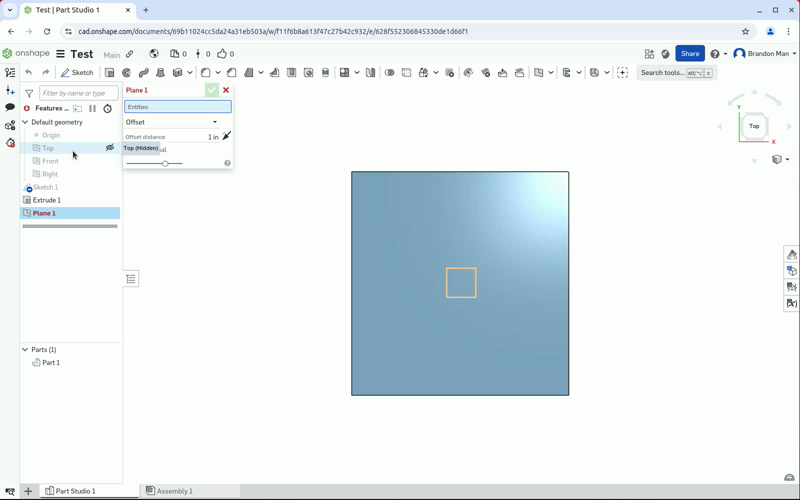
click(73, 150)
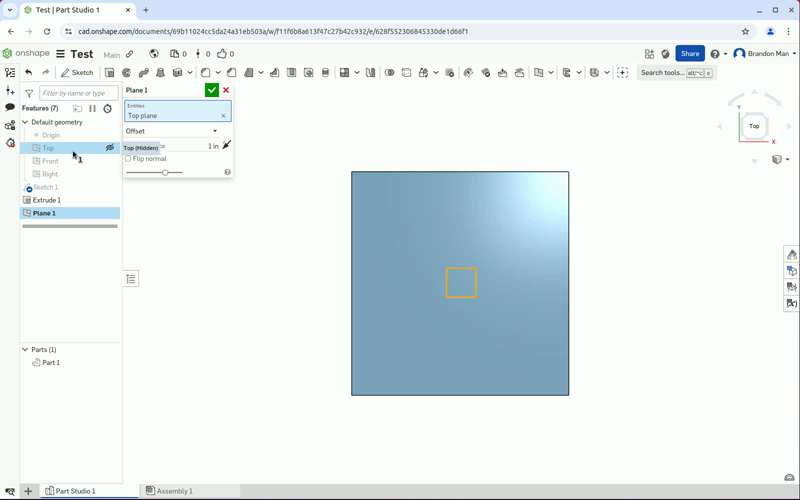
key(tab, 2)
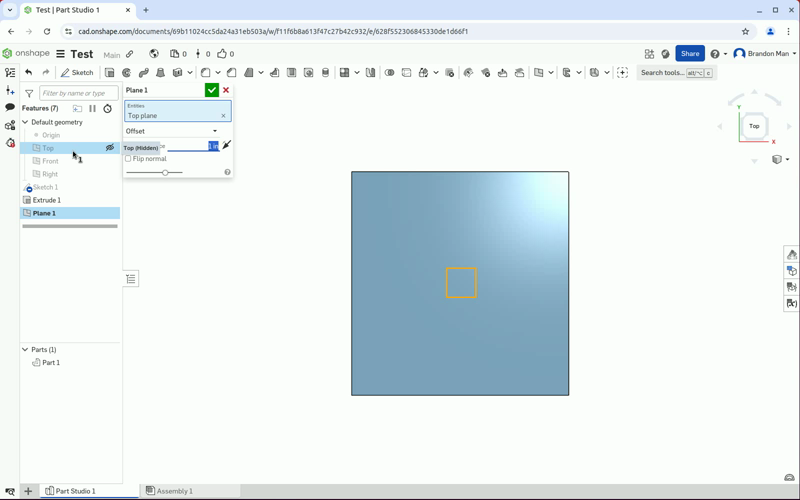
text(4.56)
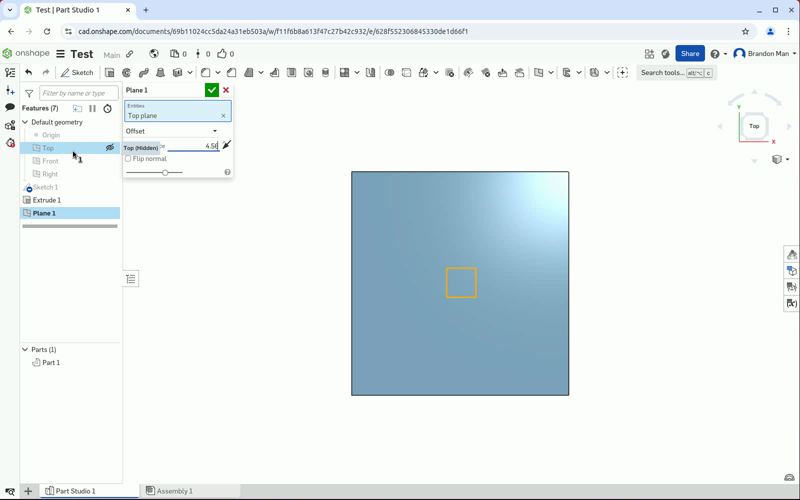
key(enter, 2)
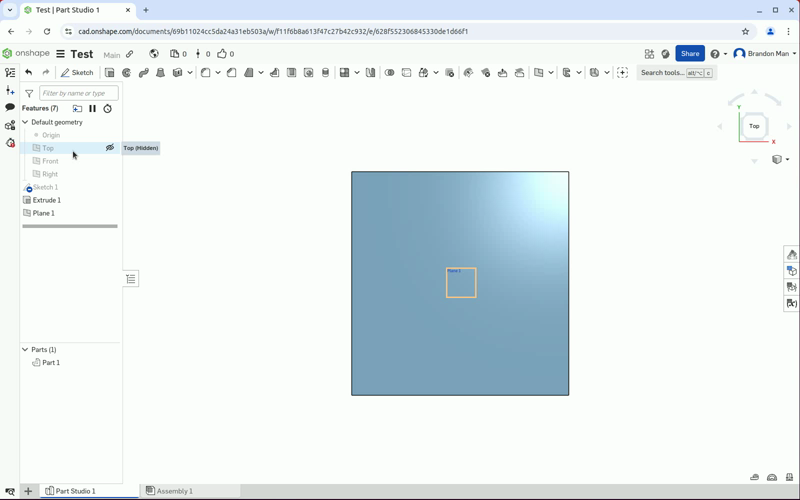
key(shift+s)
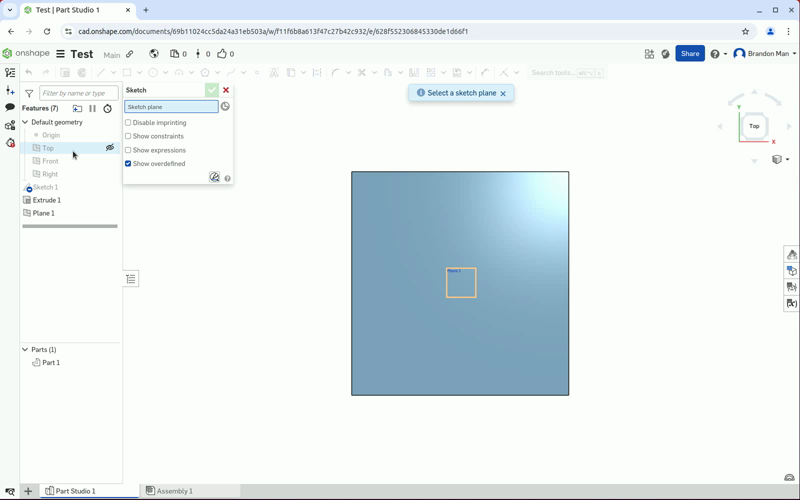
mouse_move(73, 215)
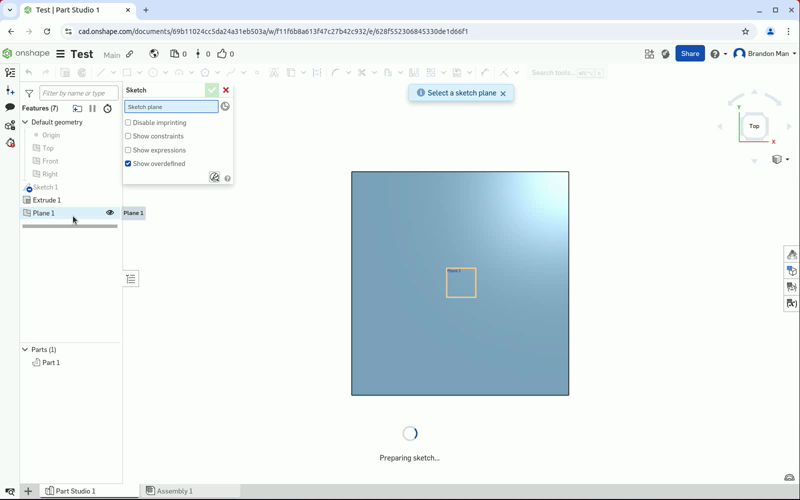
click(73, 215)
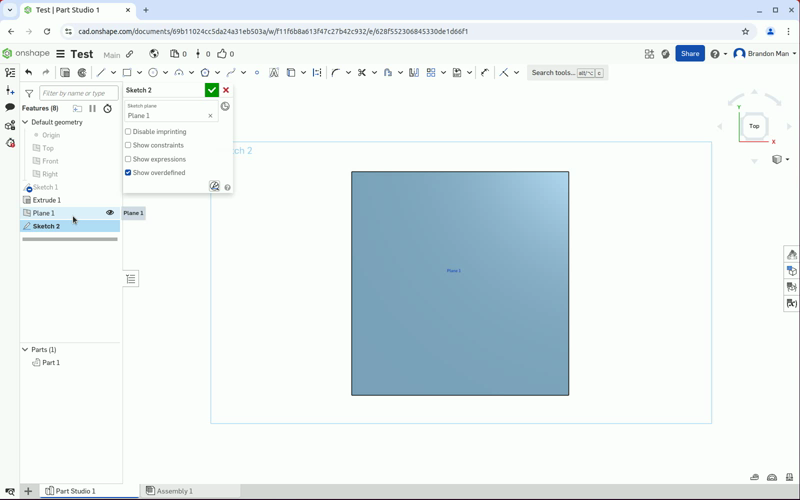
mouse_move(73, 352)
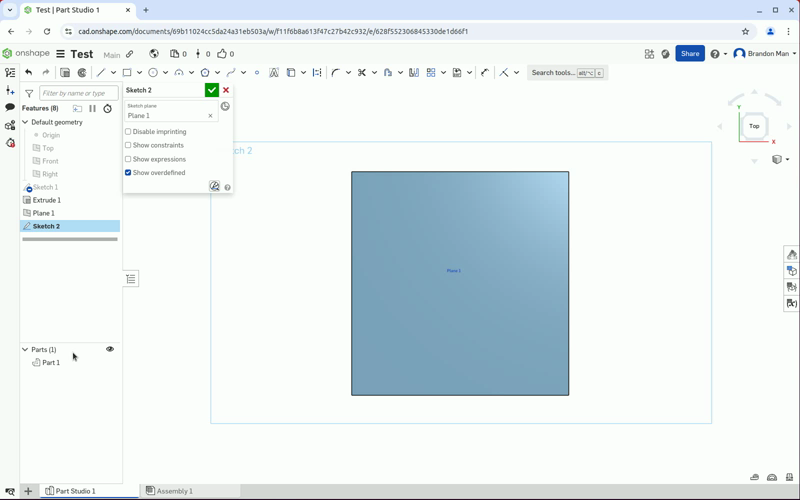
key(y)
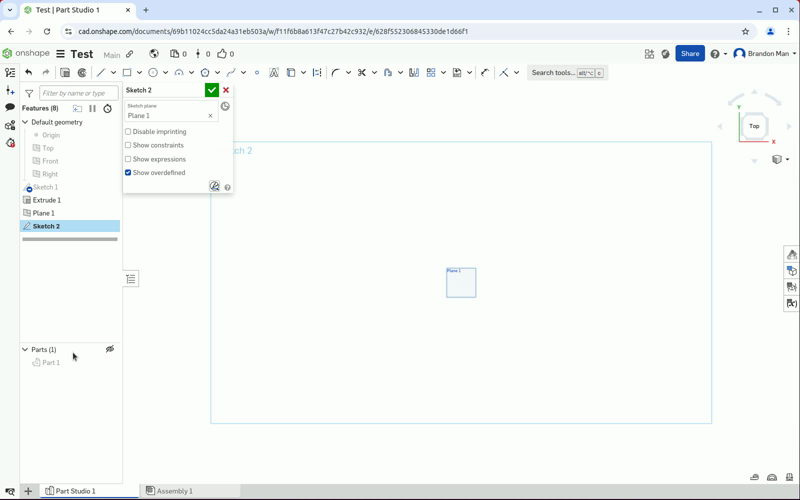
key(l)
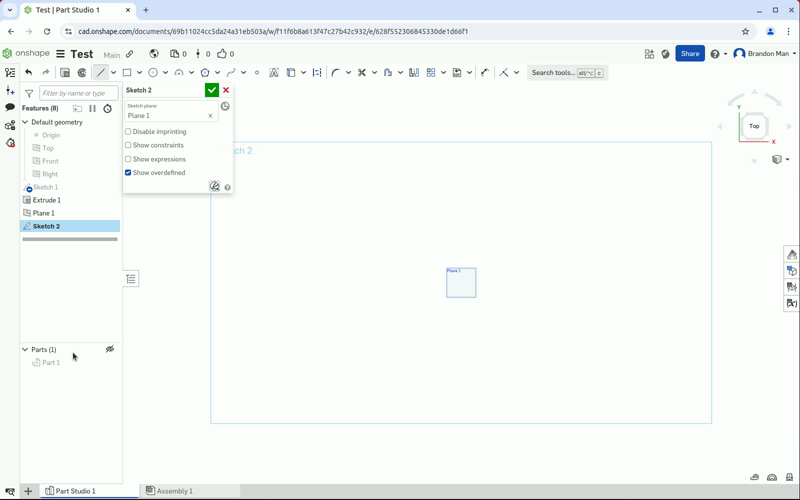
key_down(shift)
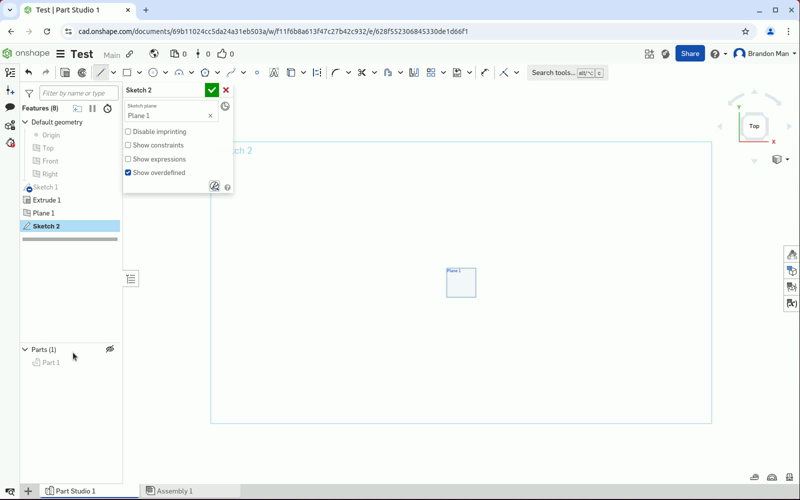
mouse_move(351, 395)
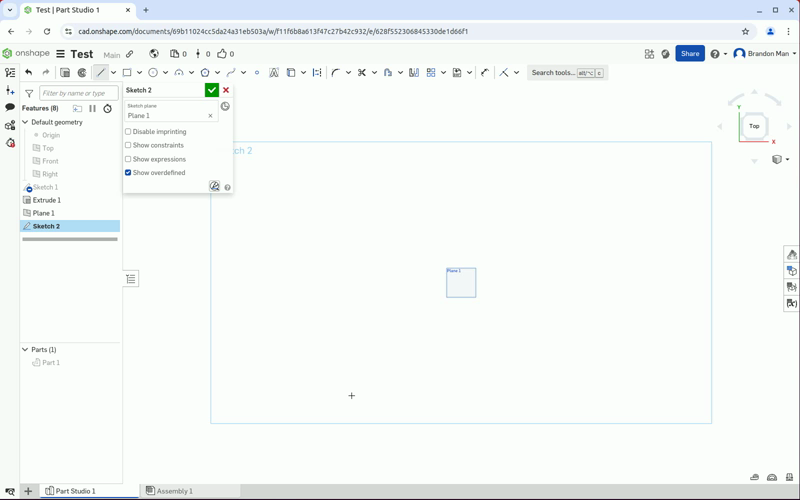
click(351, 395)
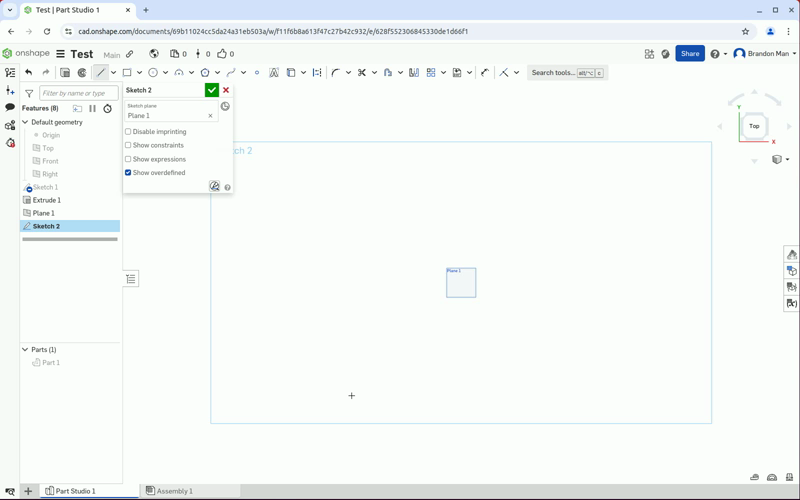
key_up(shift)
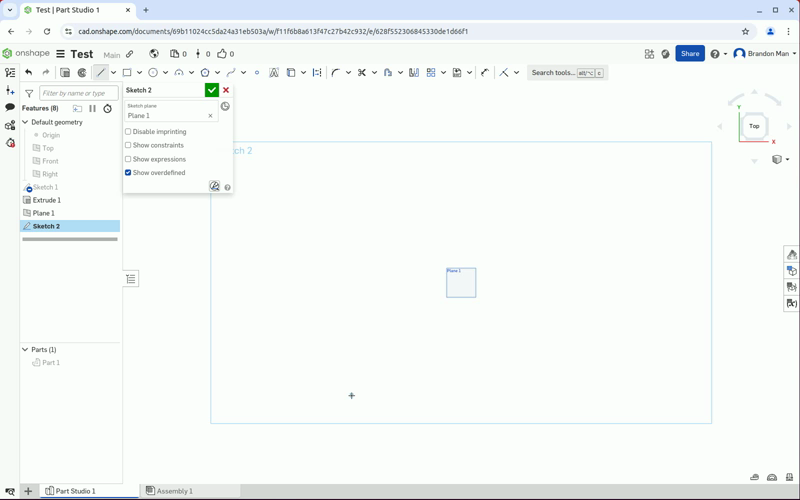
key_down(shift)
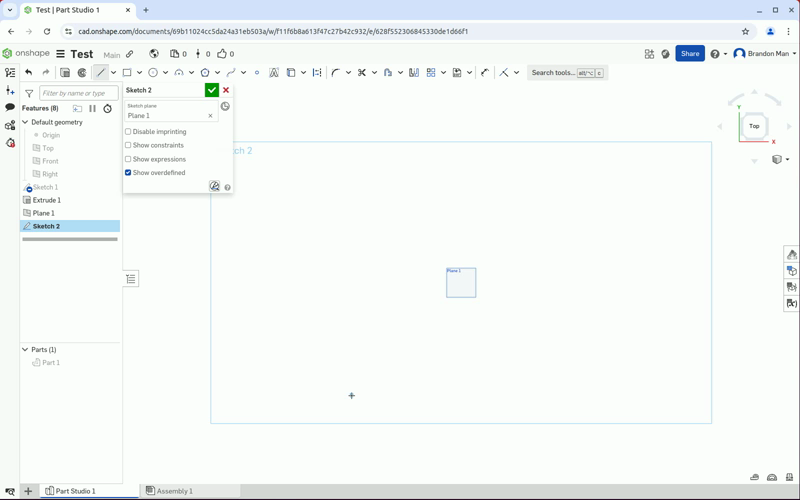
mouse_move(568, 395)
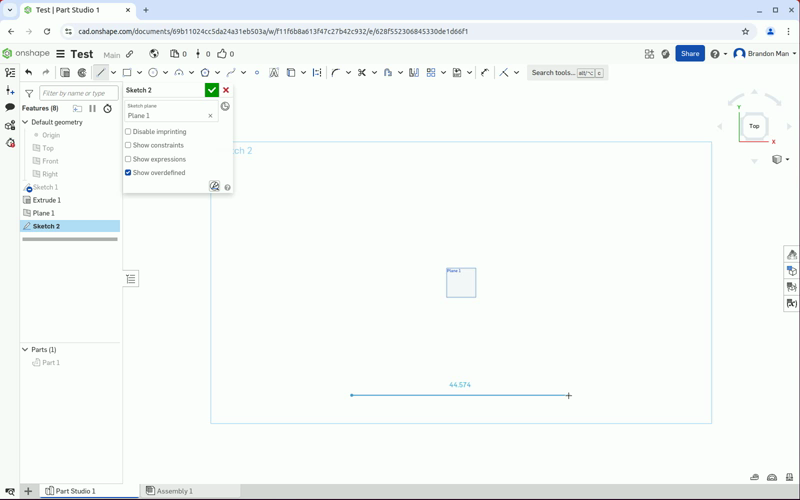
click(568, 395)
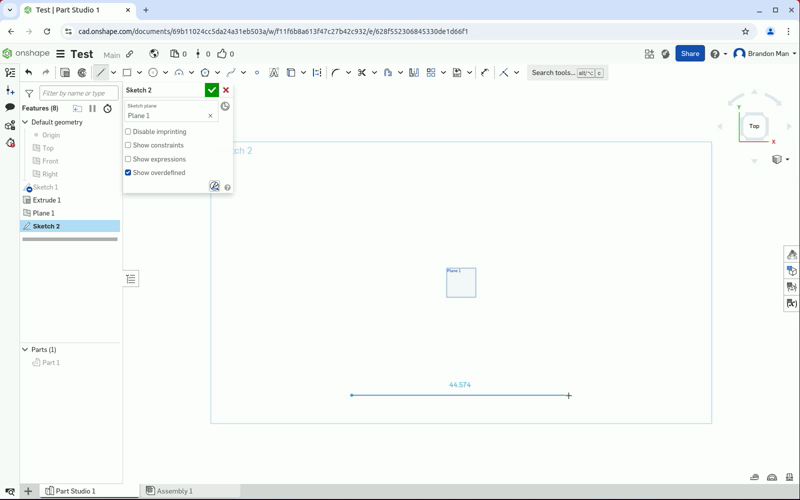
key_up(shift)
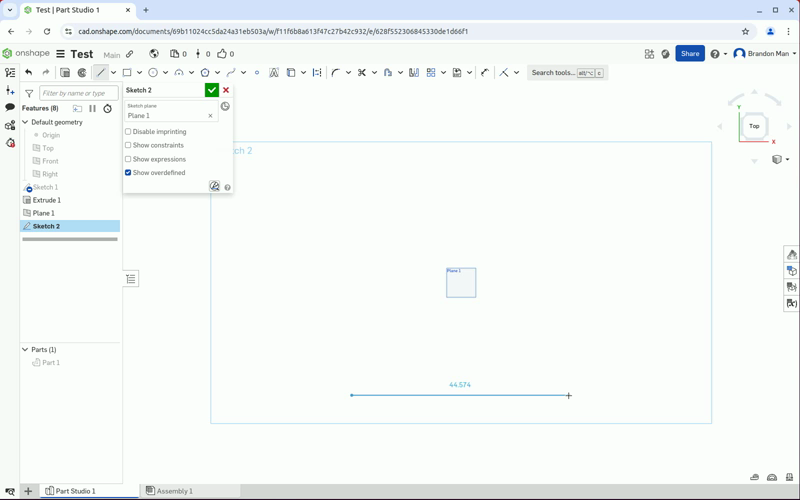
key_down(shift)
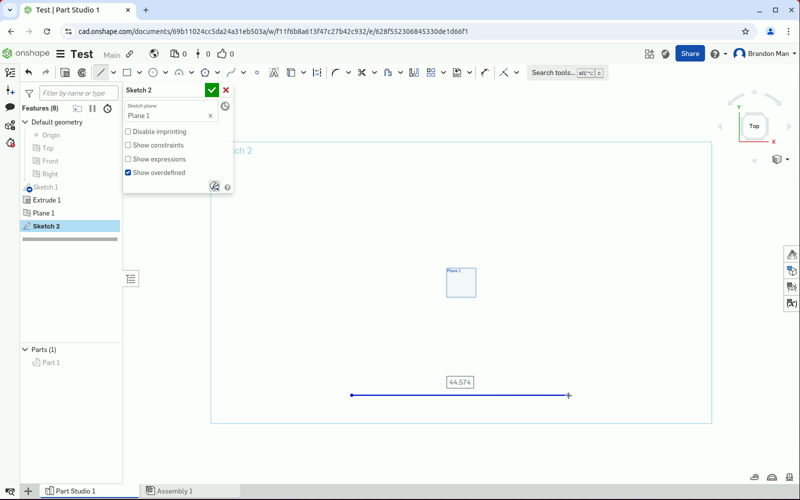
mouse_move(589, 395)
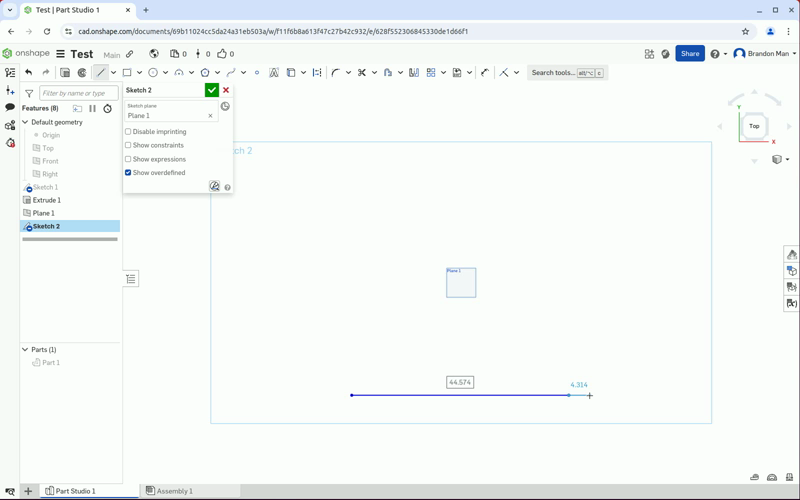
mouse_move(568, 372)
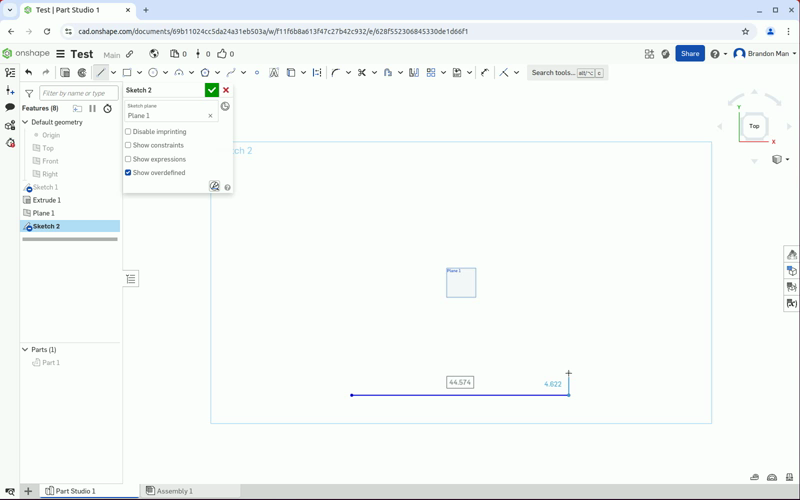
click(568, 372)
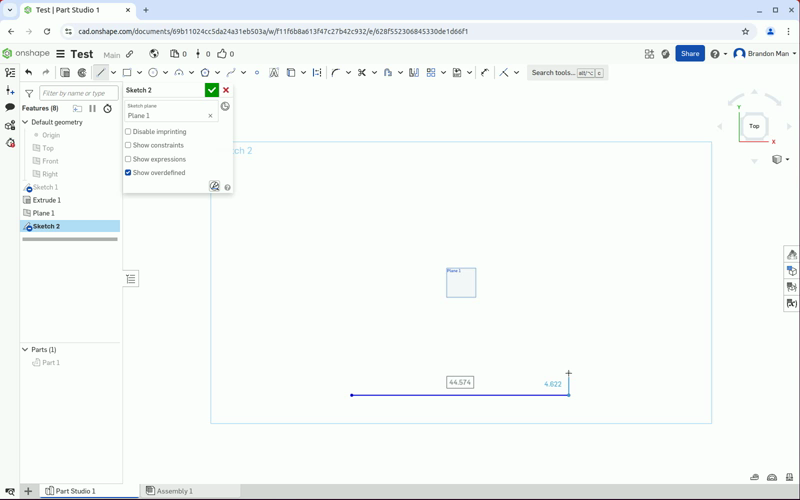
key_up(shift)
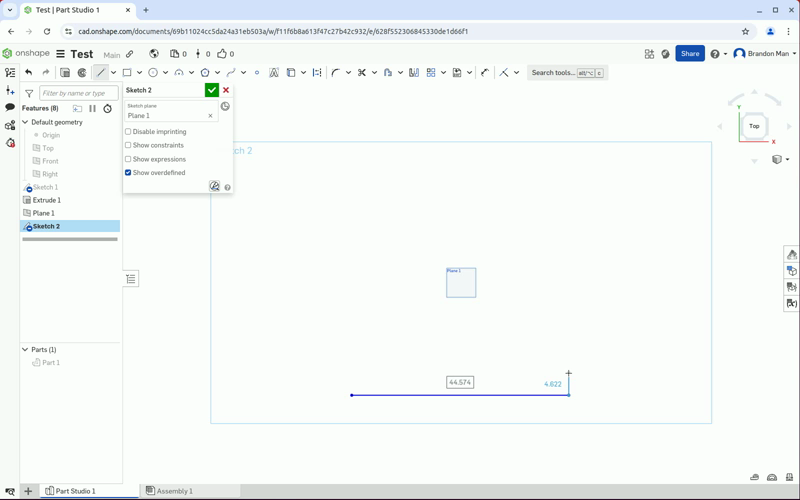
key_down(shift)
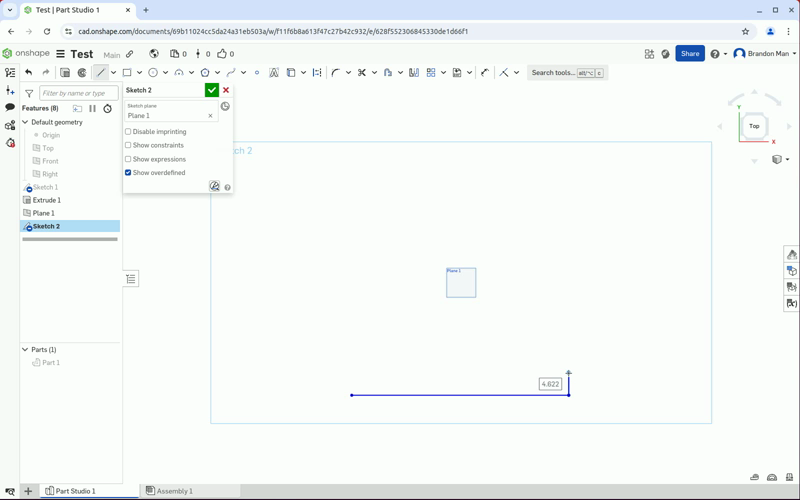
mouse_move(351, 372)
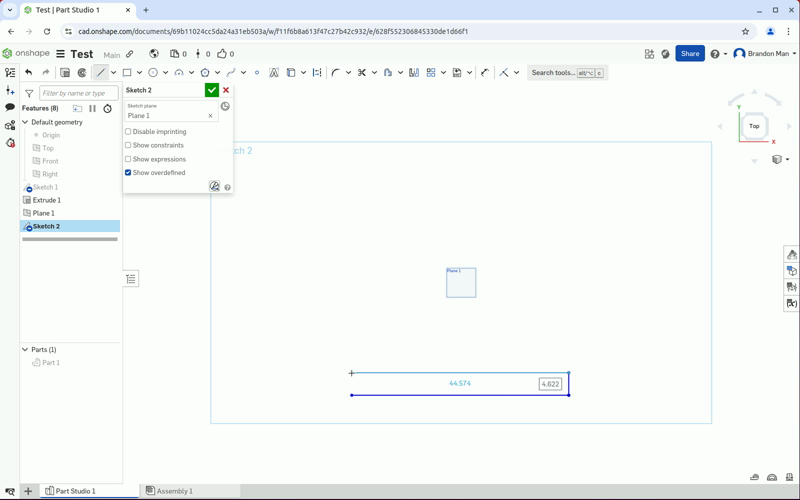
click(351, 372)
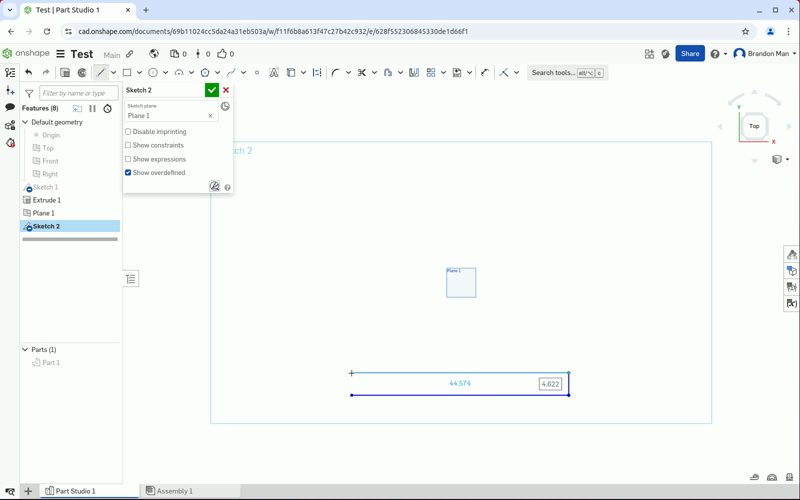
key_up(shift)
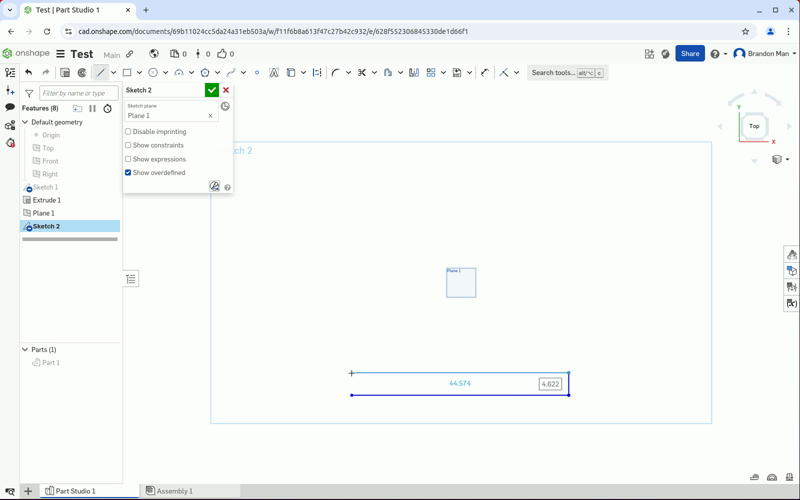
mouse_move(381, 372)
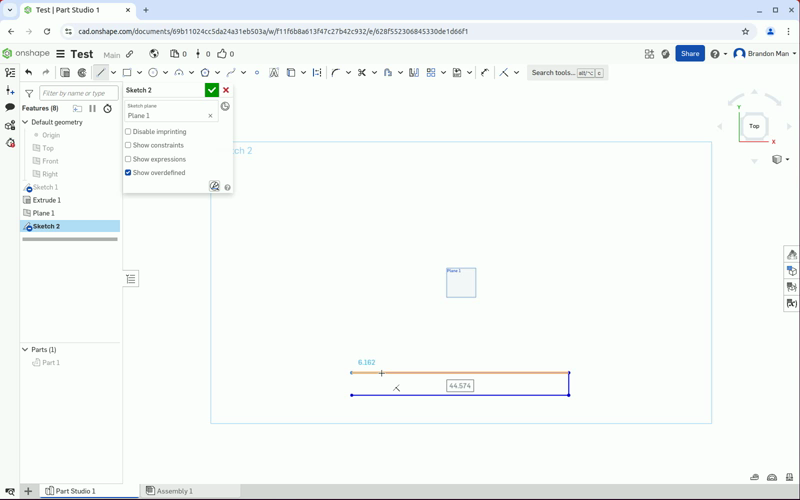
key_down(shift)
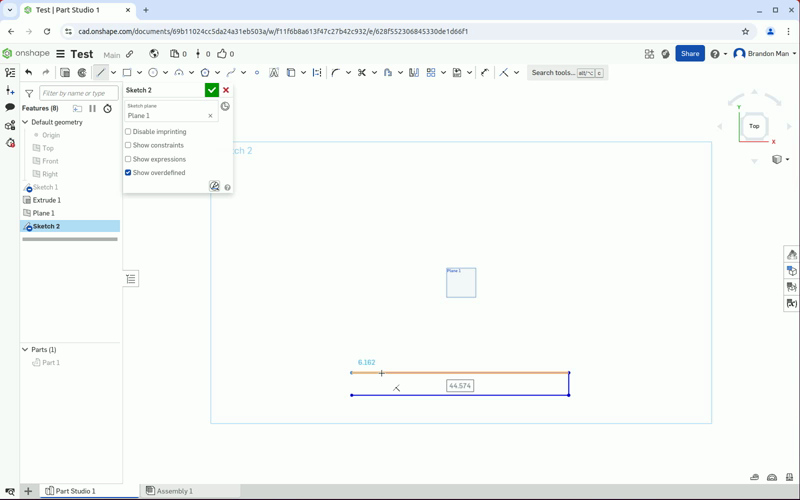
mouse_move(351, 395)
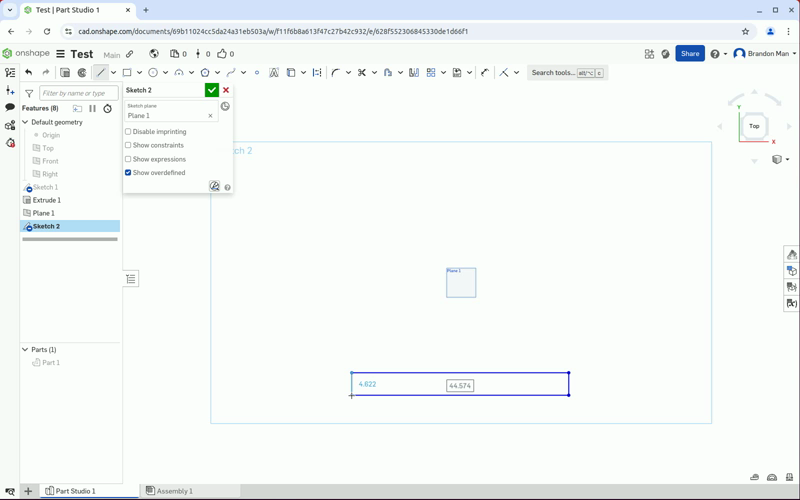
key_up(shift)
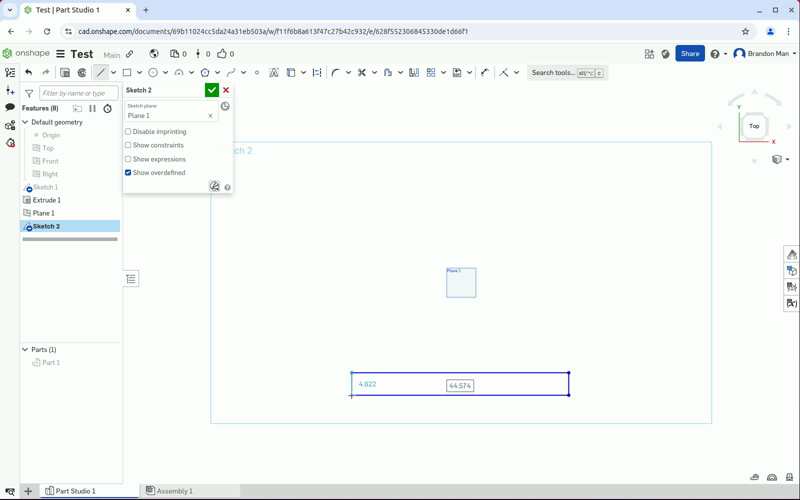
click(351, 395)
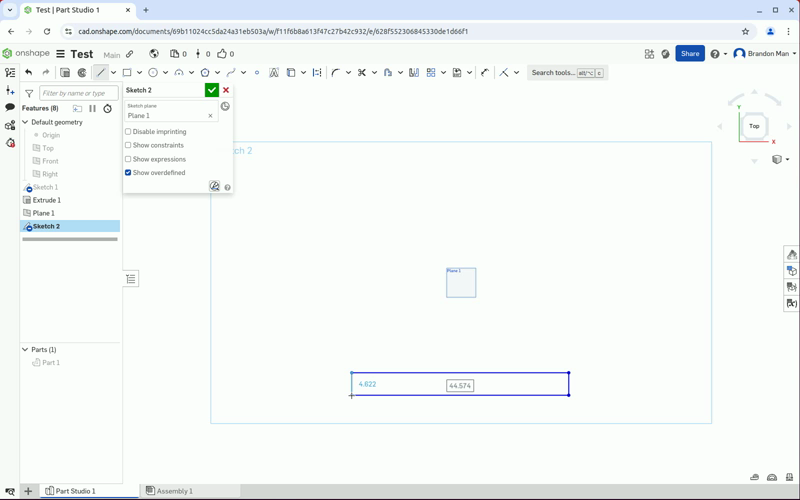
key(esc)
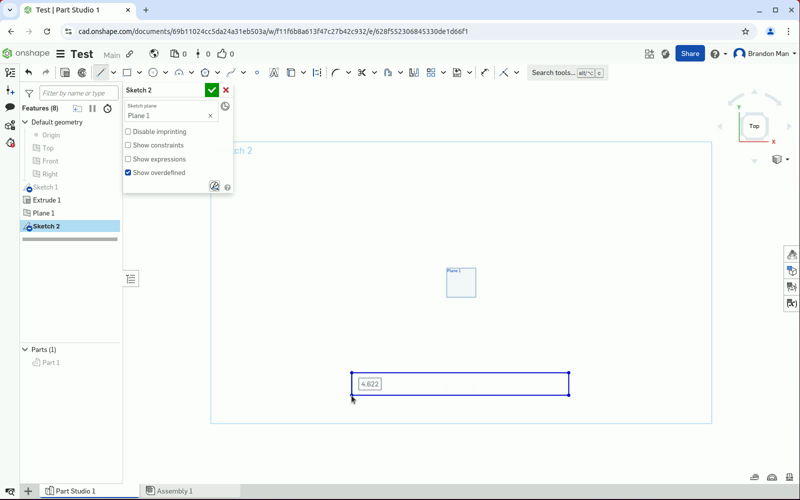
mouse_move(459, 382)
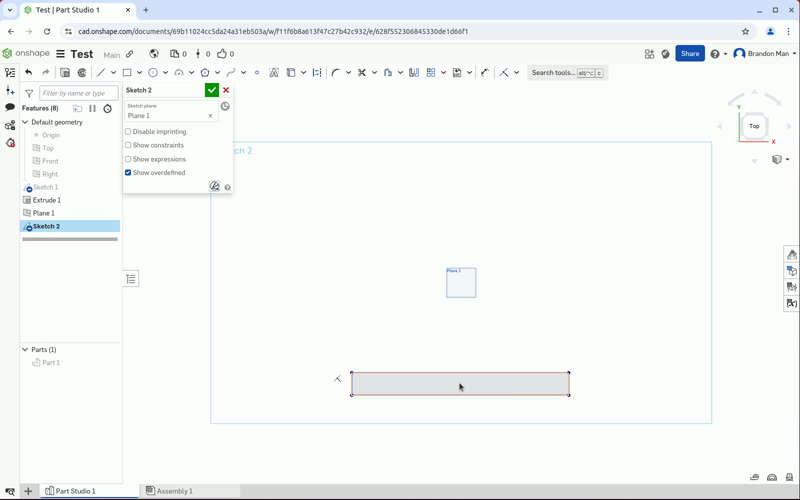
click(459, 382)
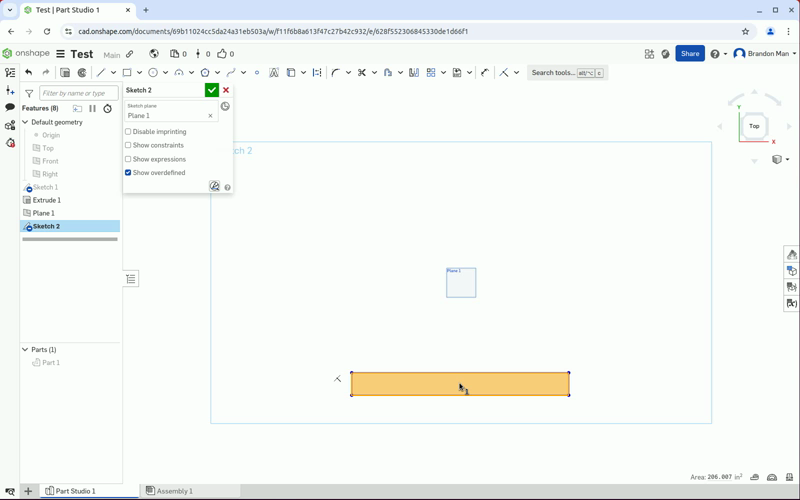
mouse_move(73, 352)
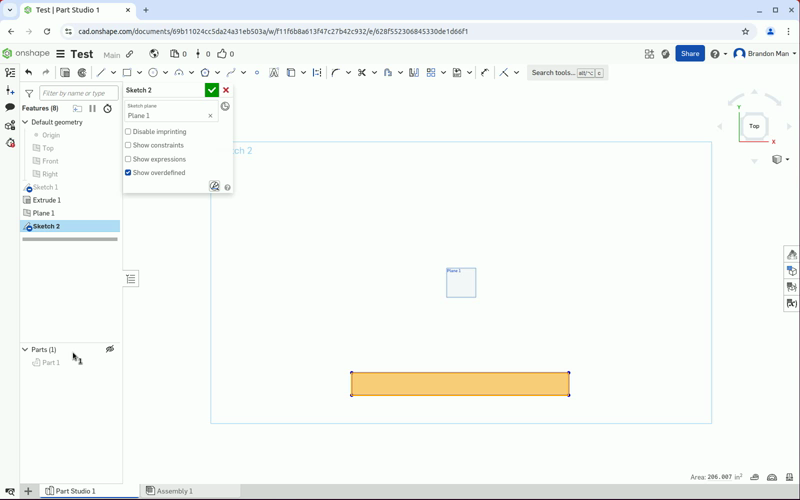
key(shift+y)
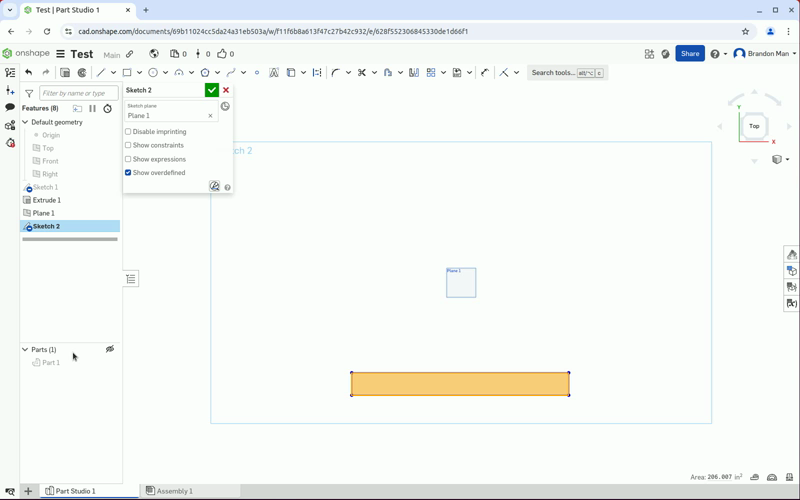
key(shift+e)
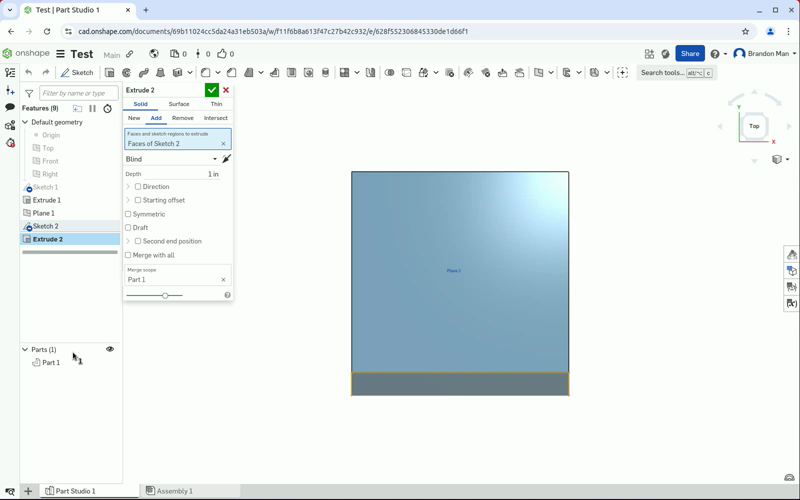
mouse_move(143, 106)
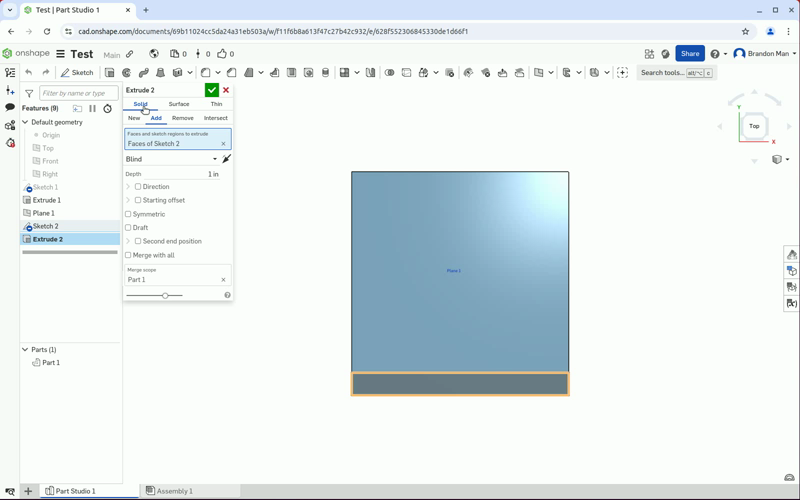
click(143, 106)
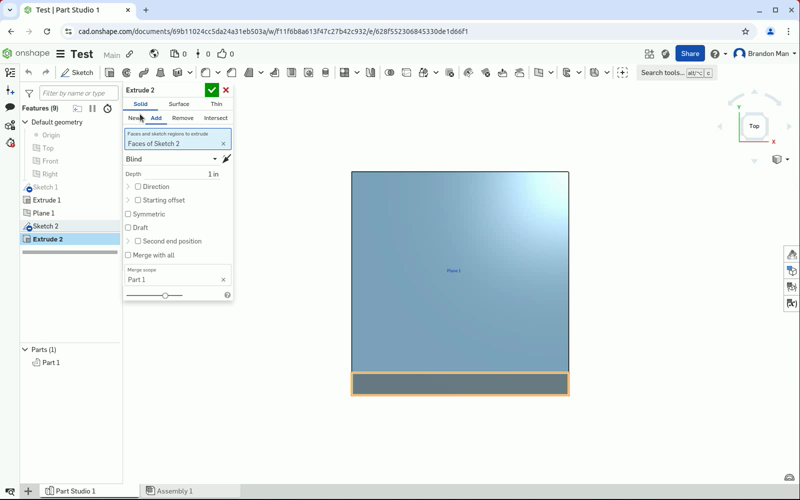
mouse_move(137, 120)
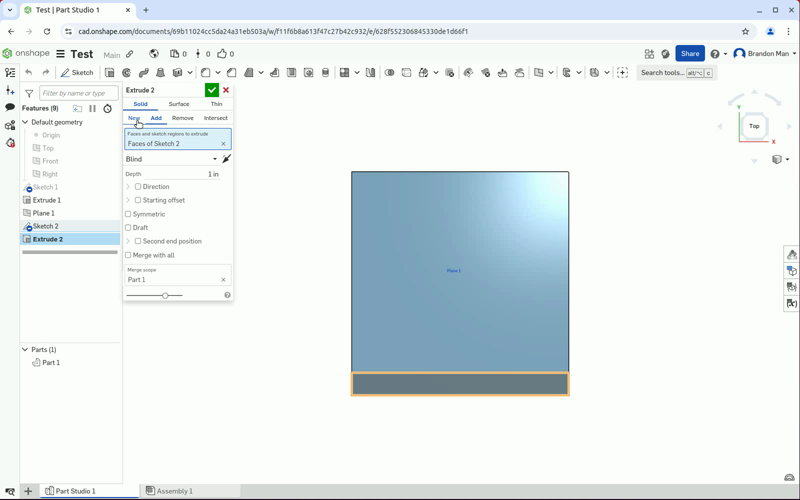
click(137, 120)
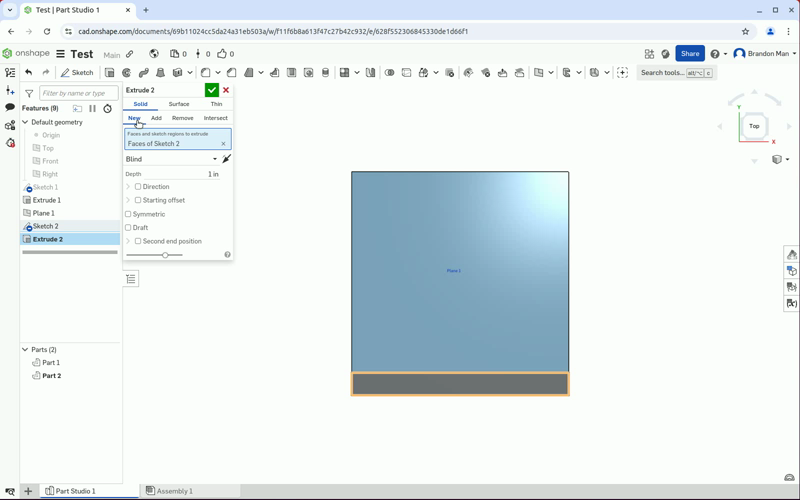
key(tab, 4)
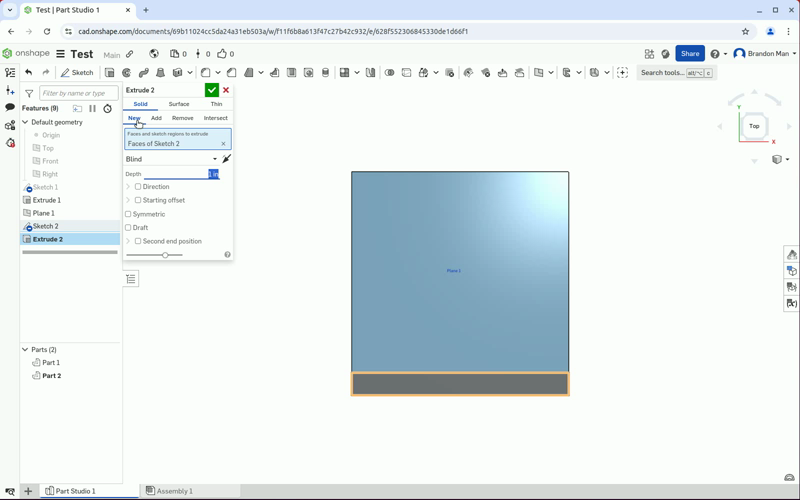
text(14.924)
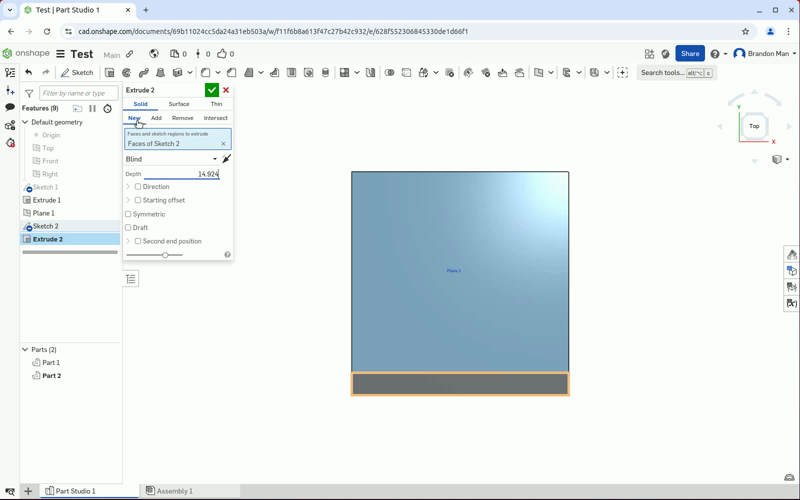
key(enter)
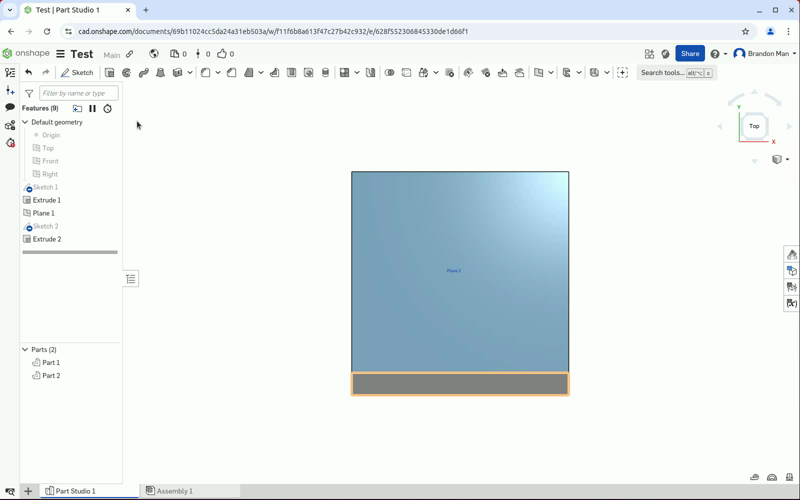
key(shift+h)
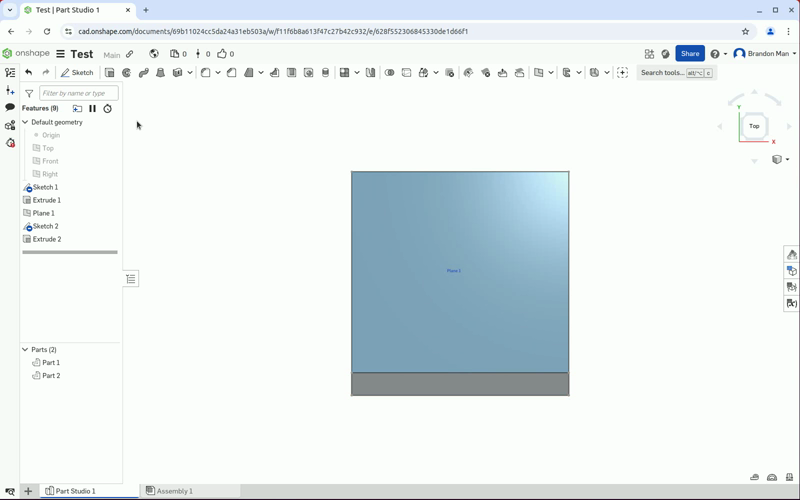
key(shift+h)
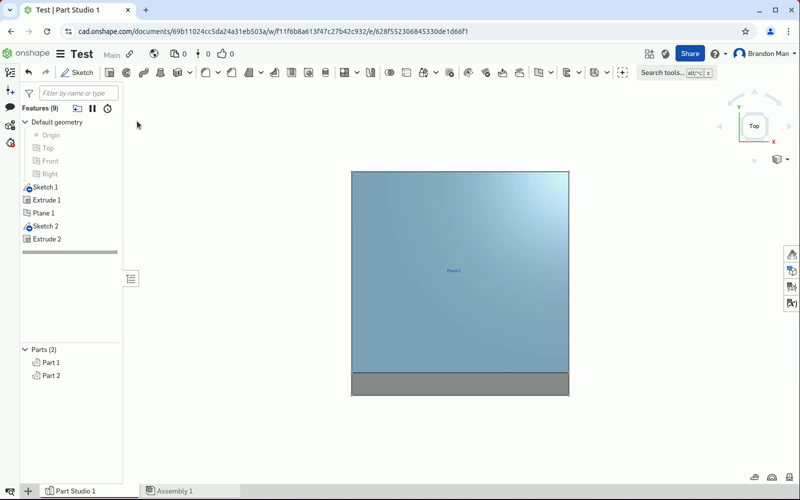
key(shift+7)
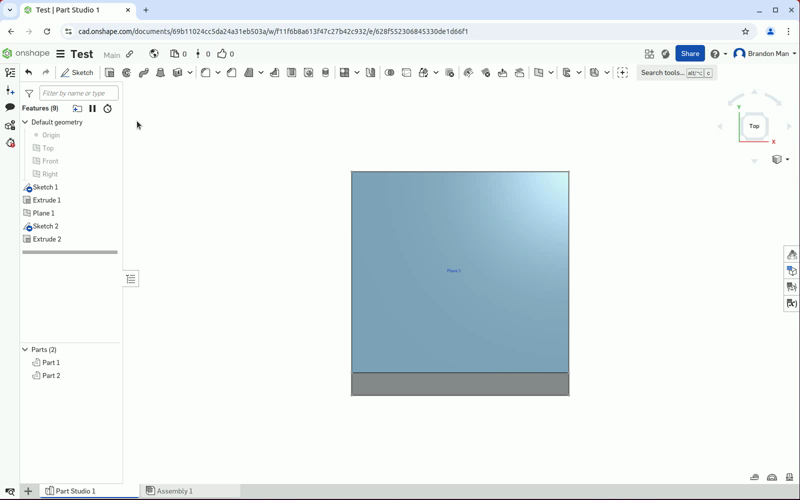
key(up, 3)
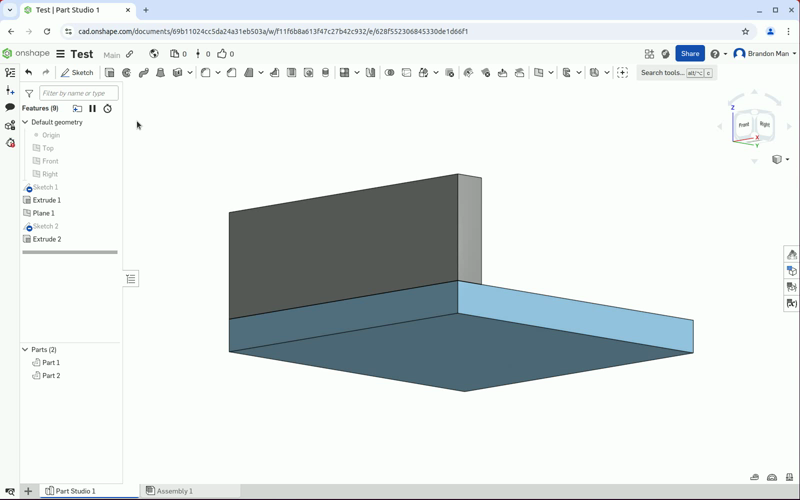
key(left, 3)
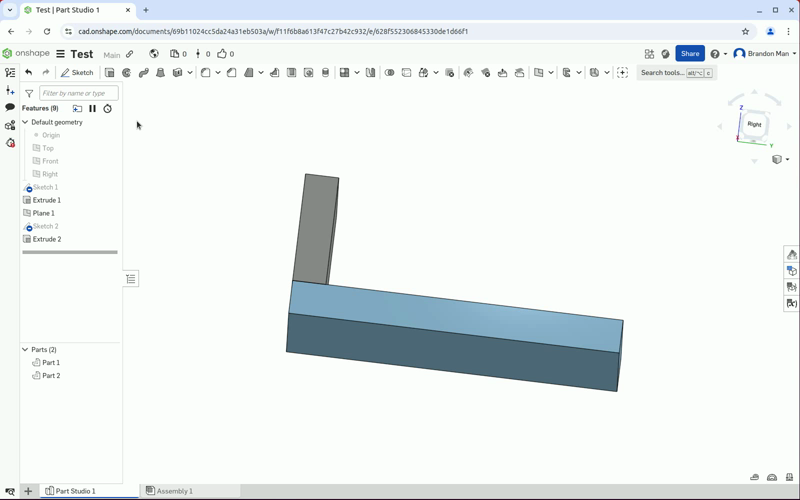
key(right, 3)
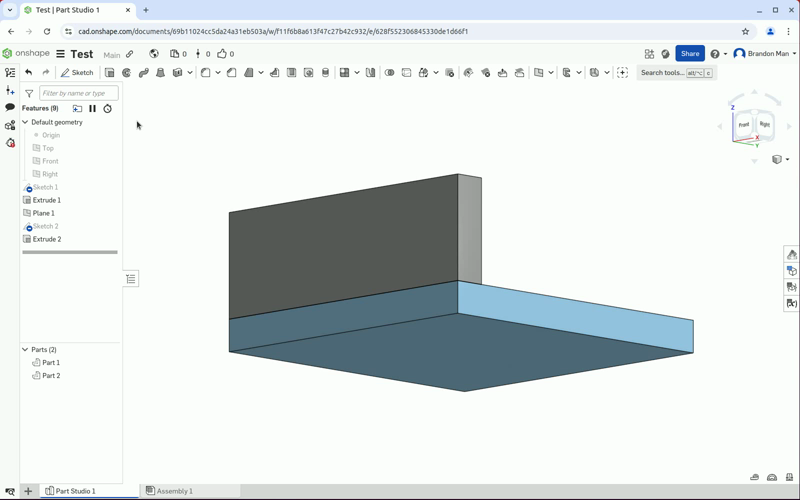
key(down, 3)
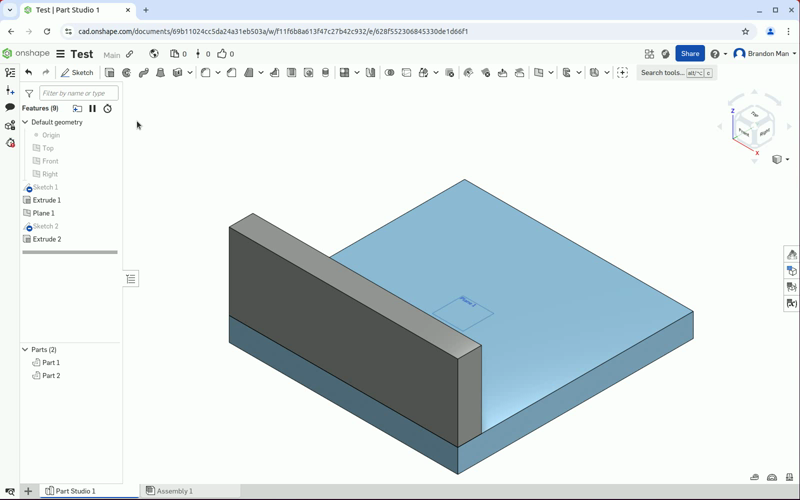
mouse_move(73, 189)
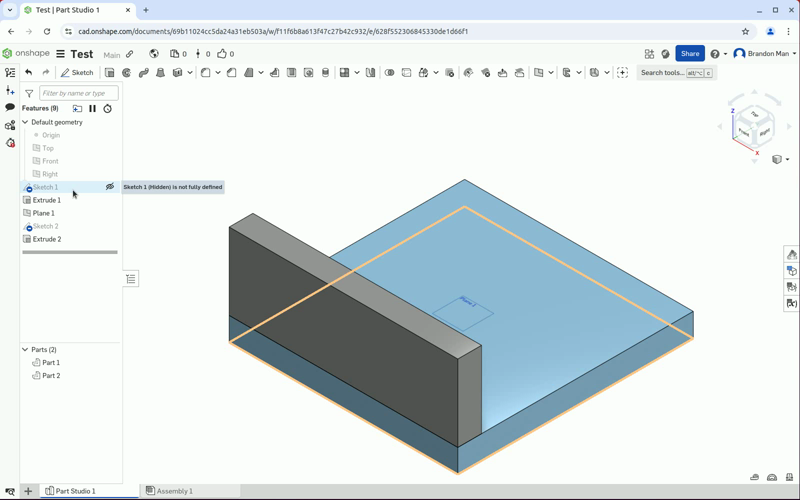
click(73, 189)